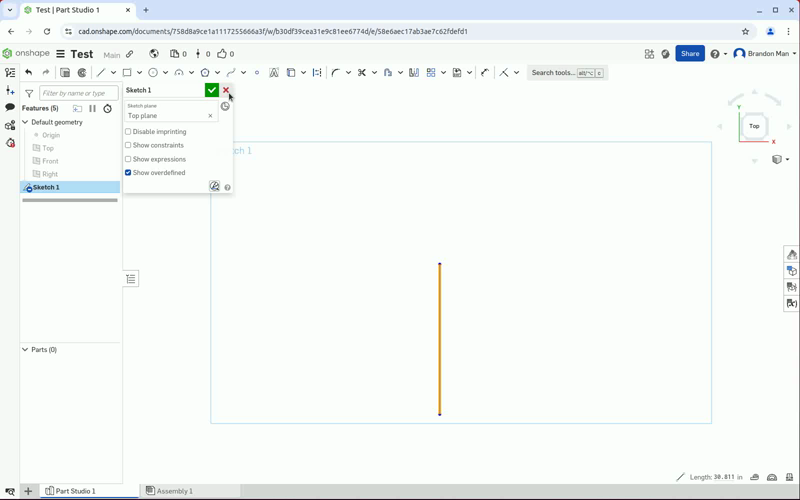
key(shift+h)
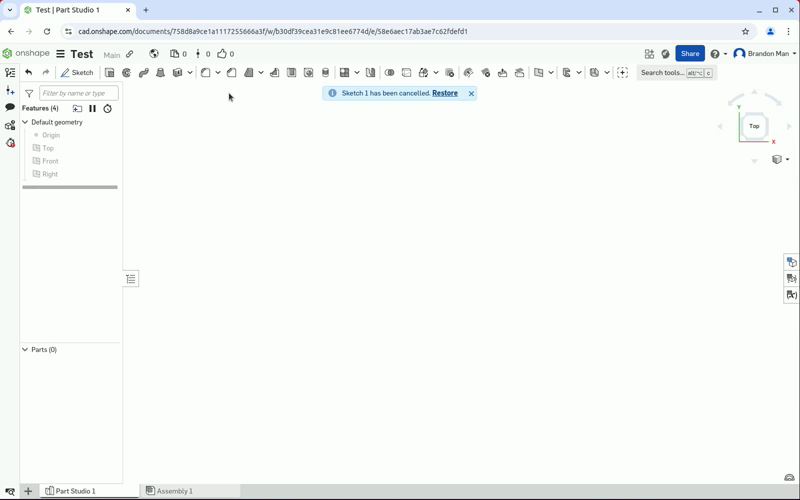
mouse_move(73, 352)
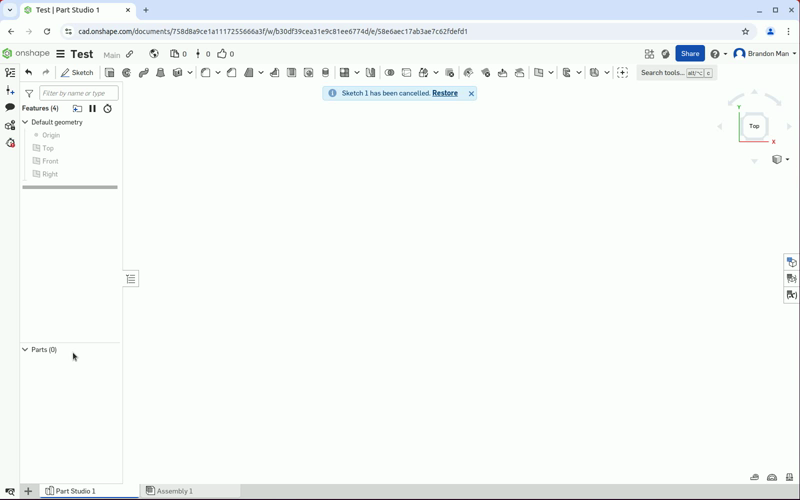
key(y)
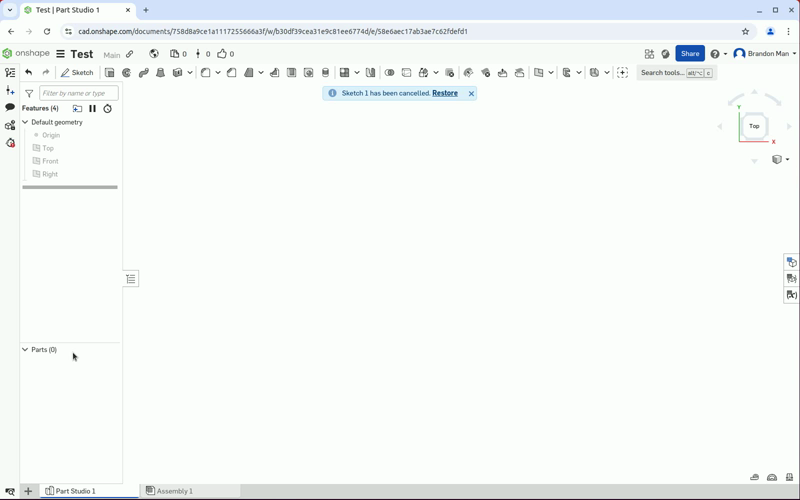
key(shift+p)
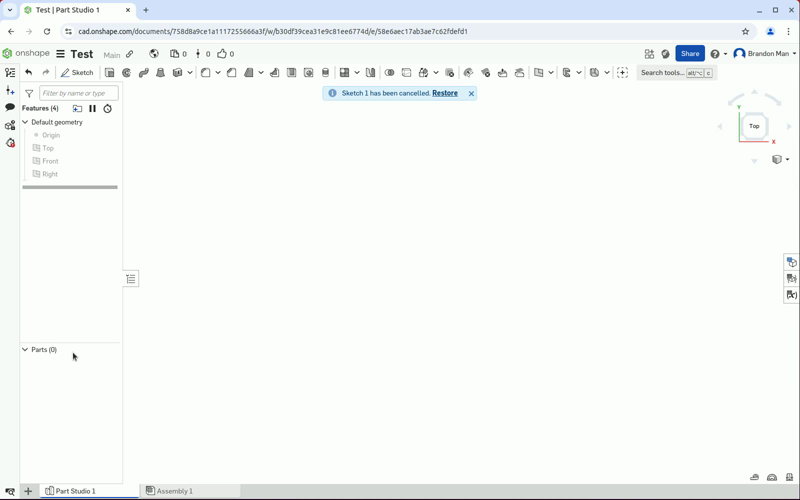
key(space)
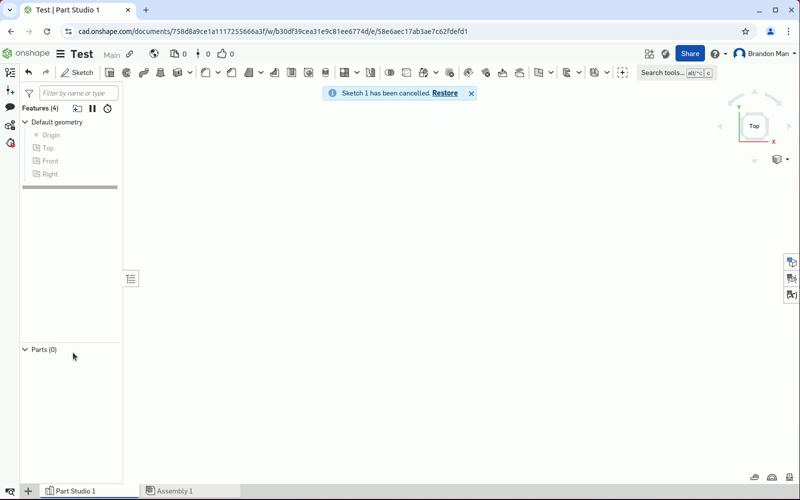
key_down(shift)
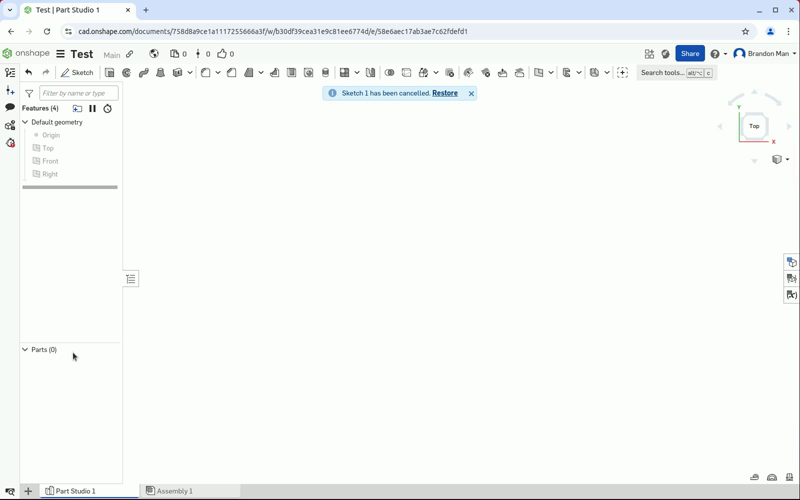
key(up)
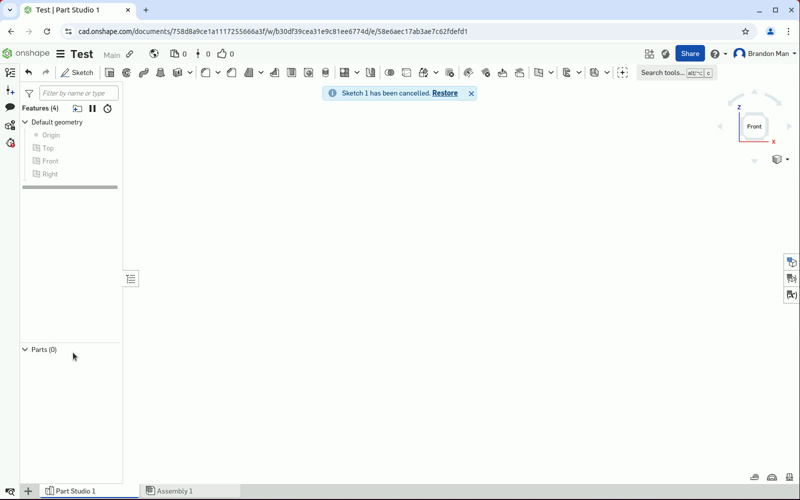
key_up(shift)
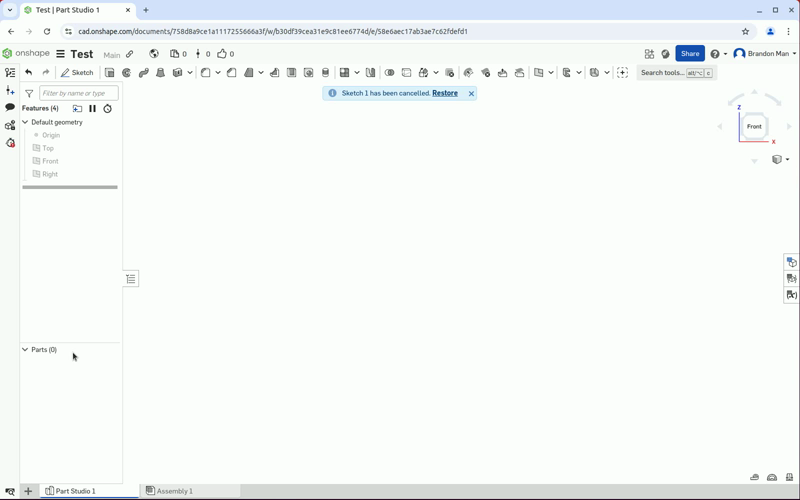
mouse_move(73, 352)
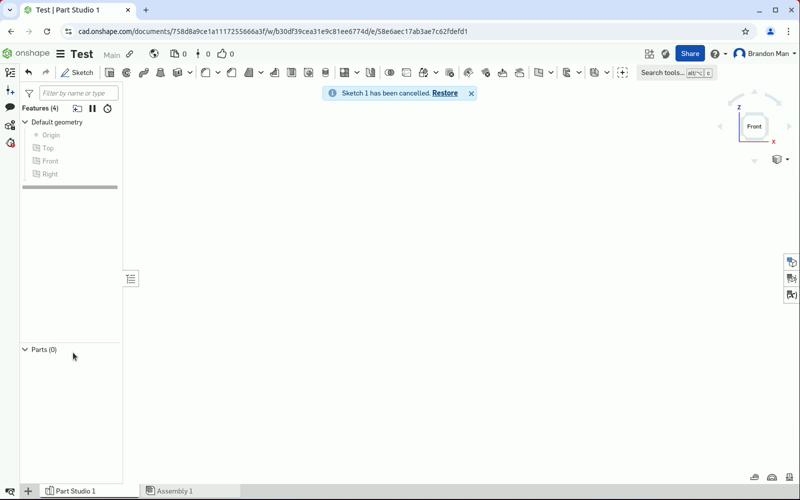
key(shift+y)
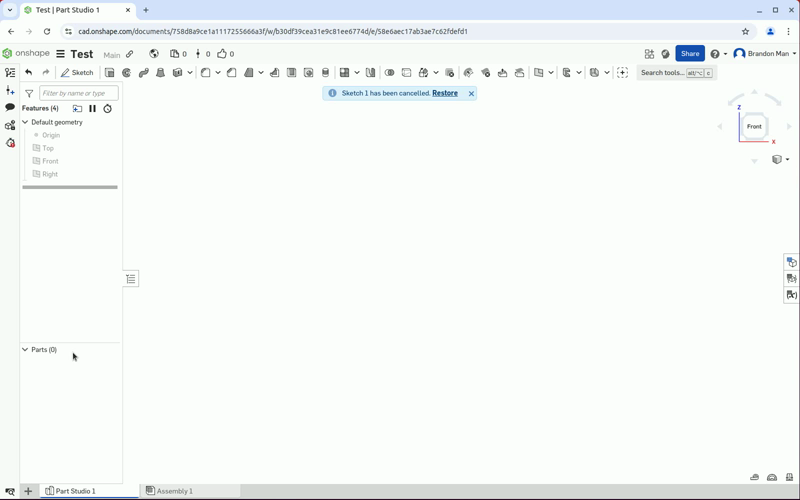
key(shift+s)
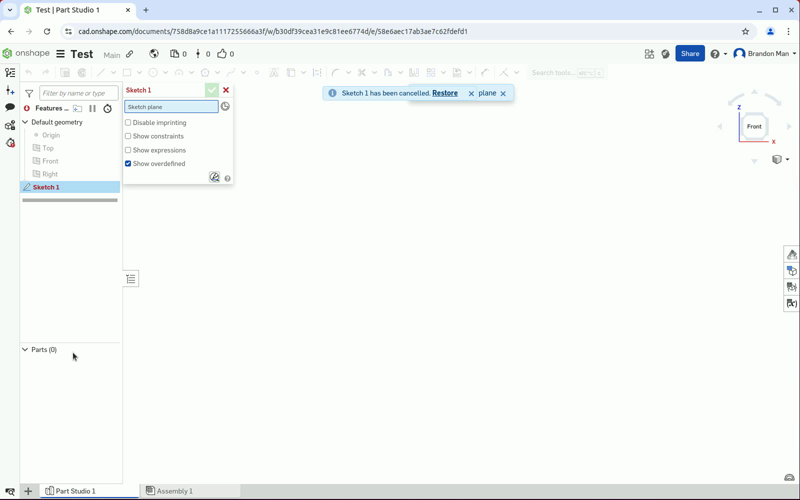
mouse_move(73, 163)
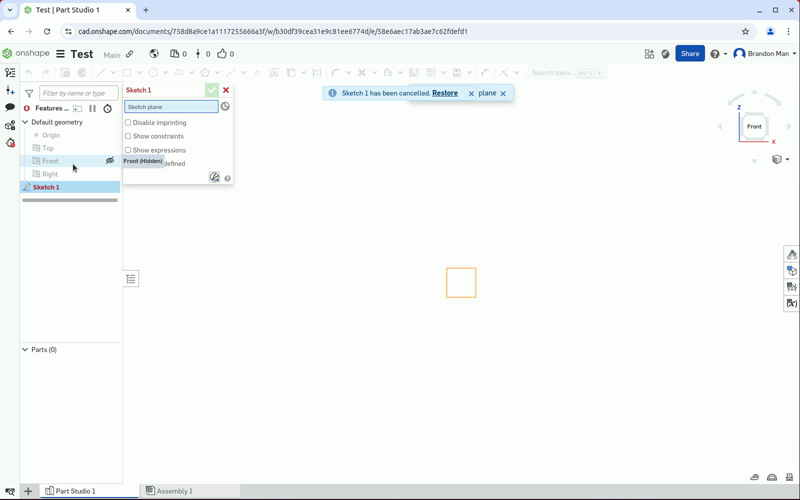
click(73, 163)
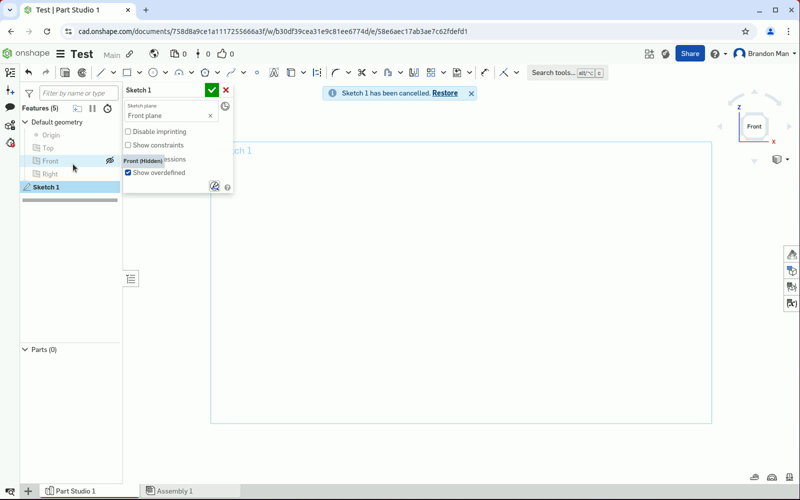
mouse_move(73, 352)
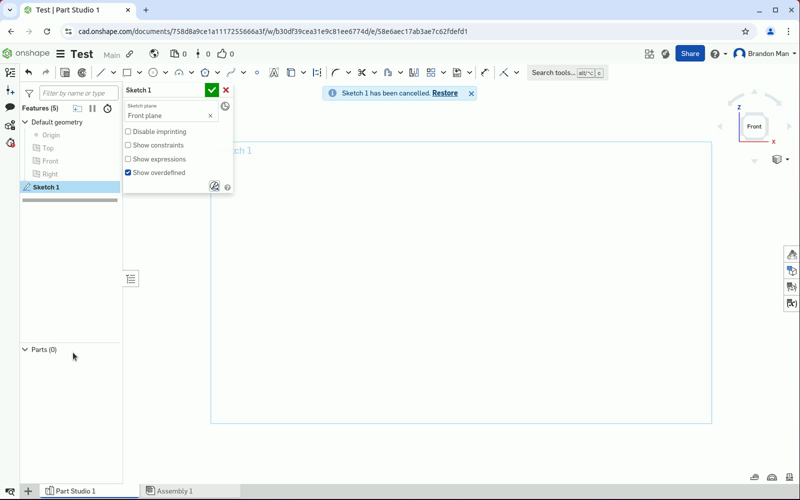
key(y)
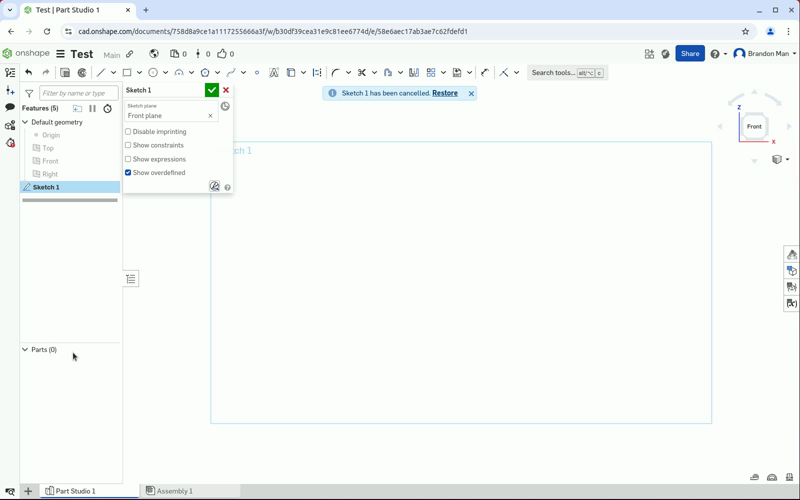
key(l)
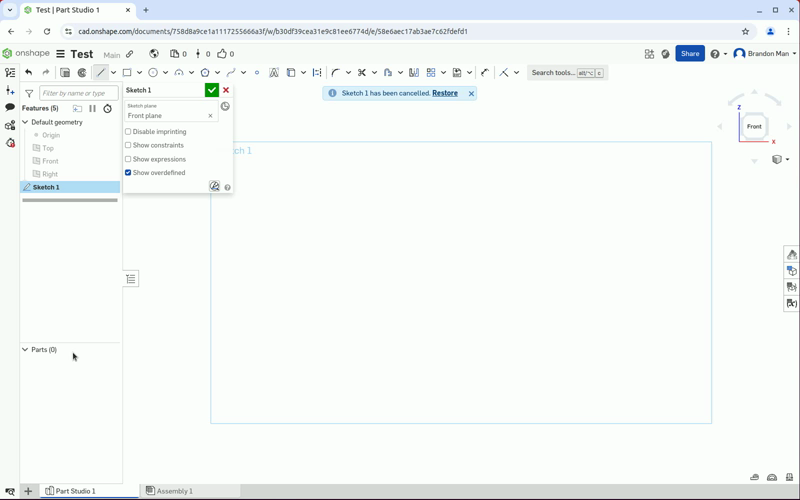
key_down(shift)
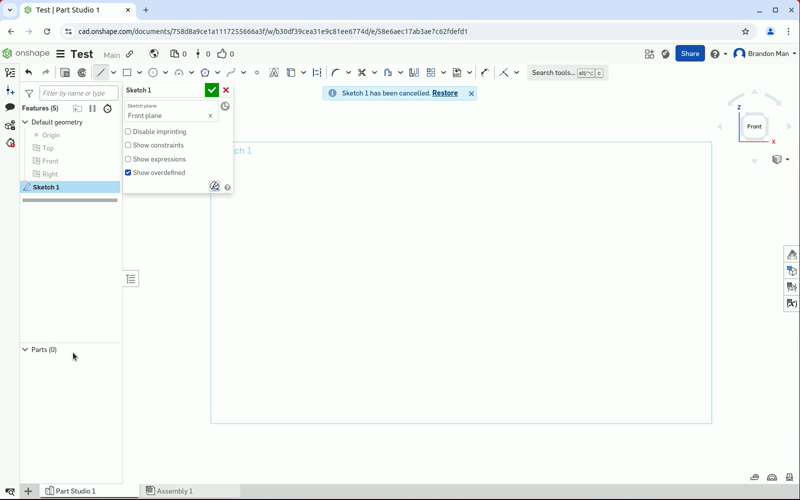
mouse_move(348, 282)
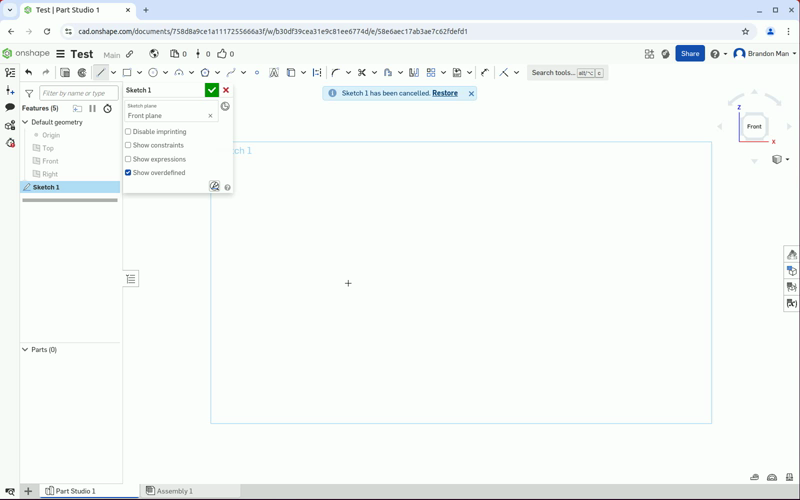
click(348, 282)
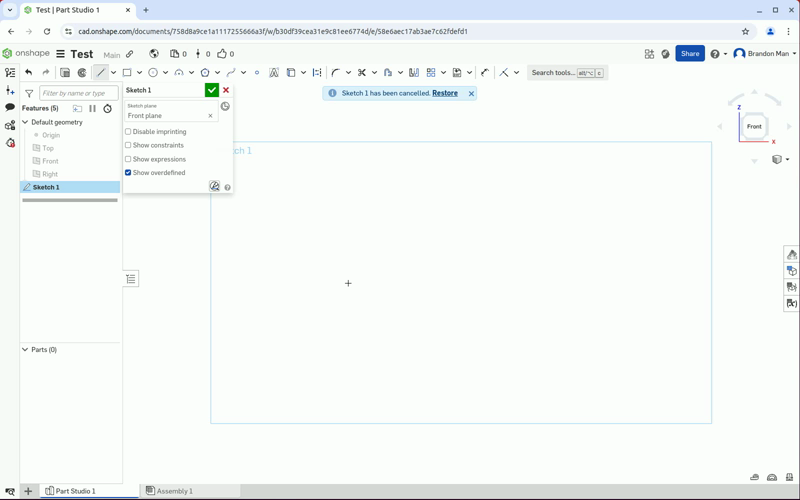
key_up(shift)
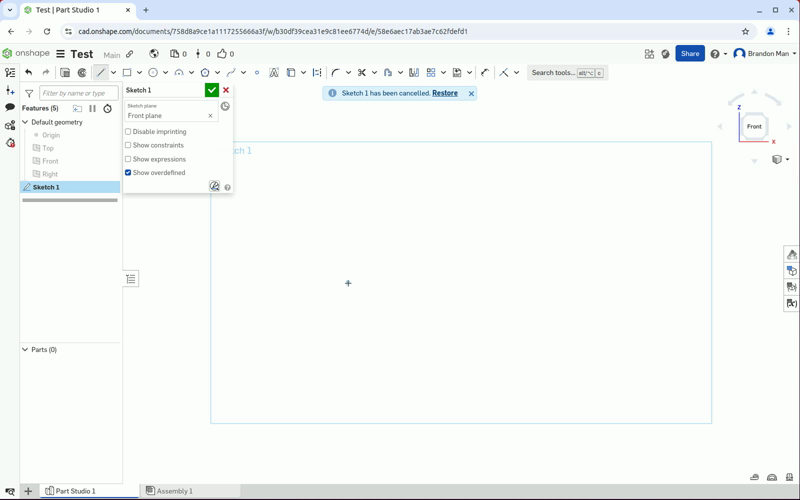
key_down(shift)
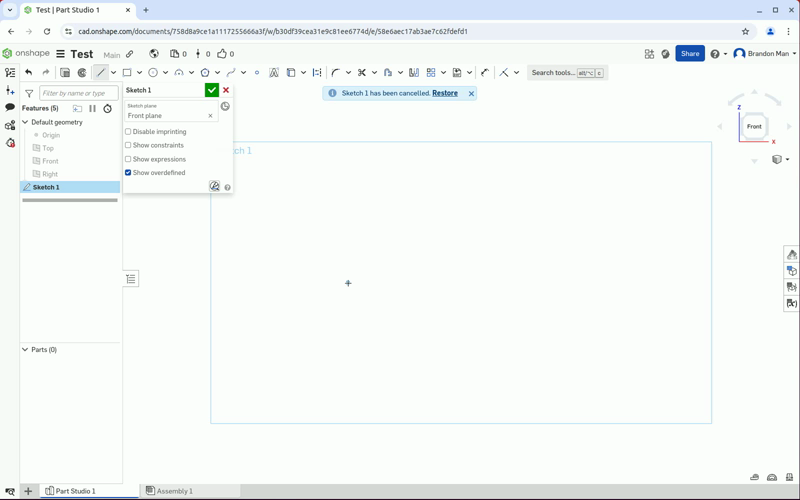
mouse_move(460, 282)
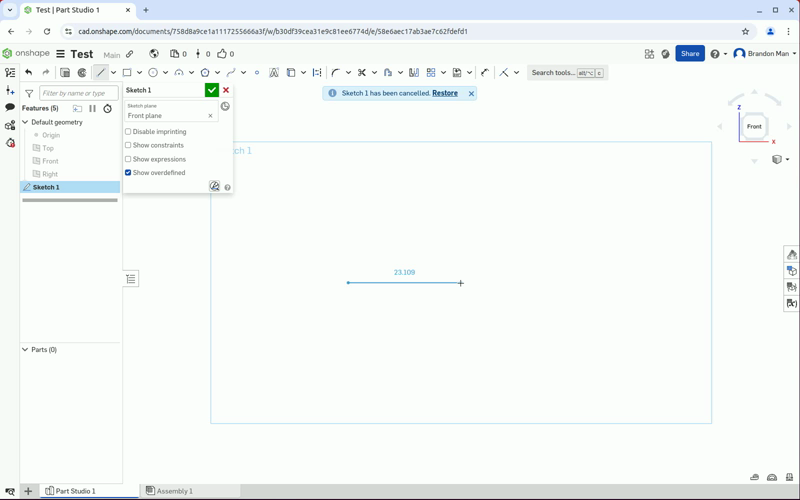
click(460, 282)
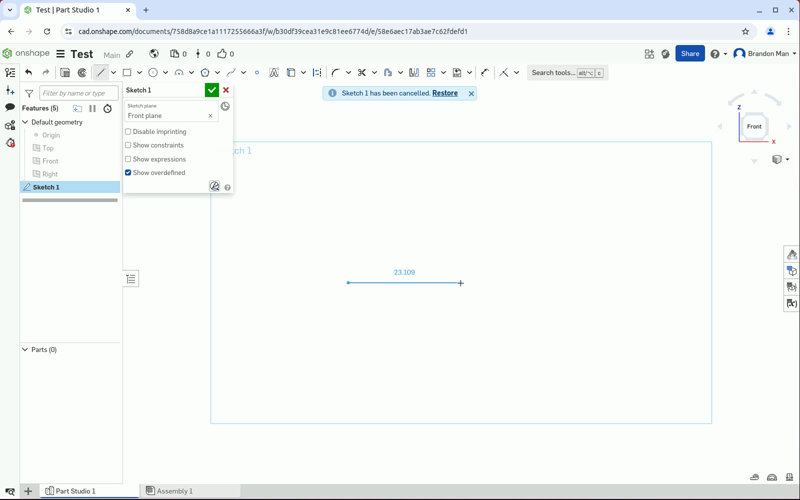
key_up(shift)
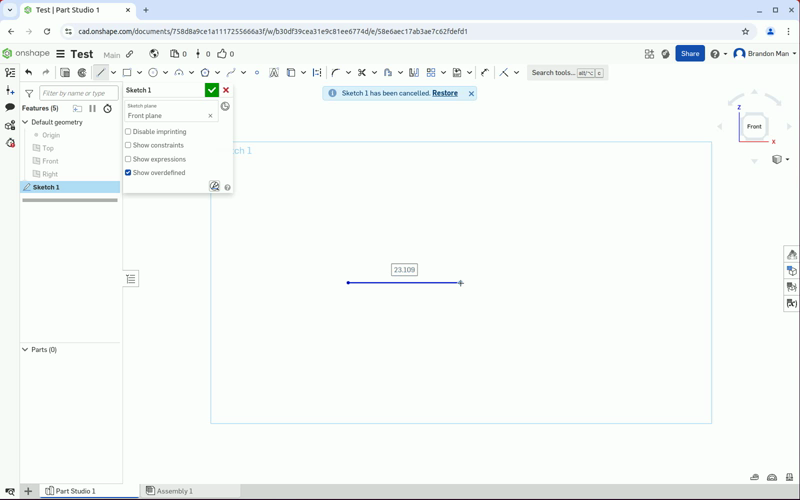
key_down(shift)
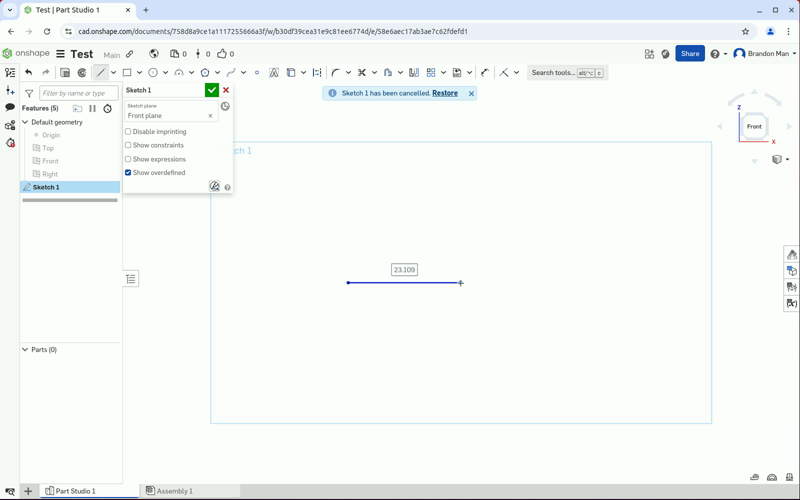
mouse_move(460, 170)
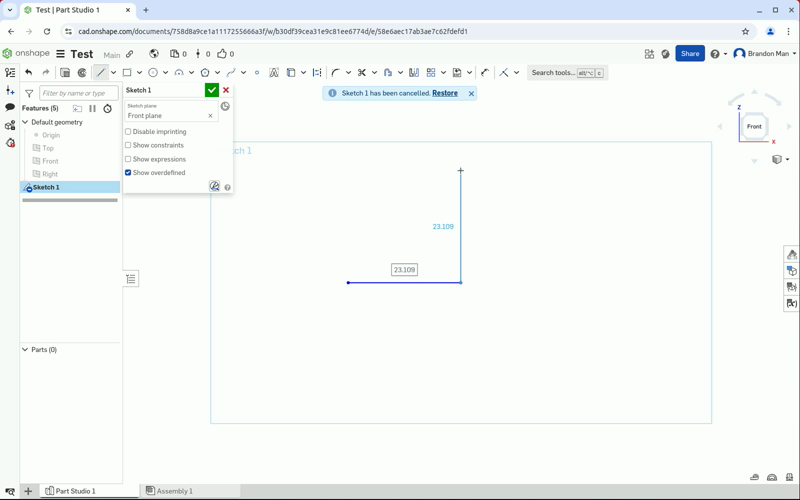
click(460, 170)
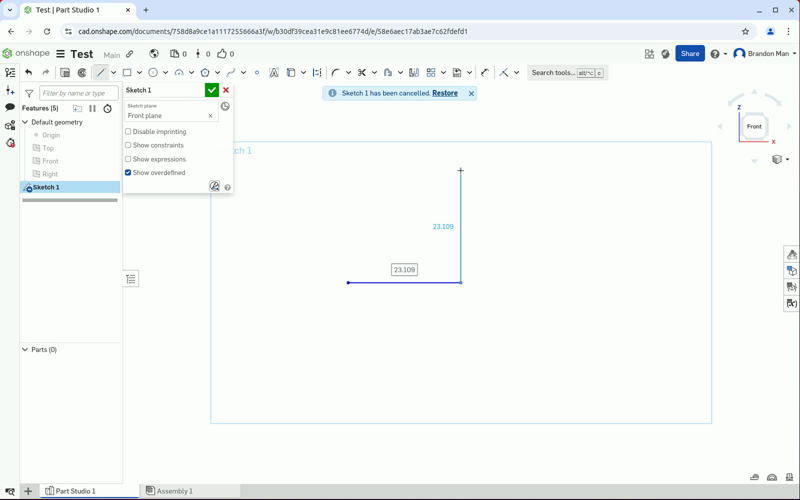
key_up(shift)
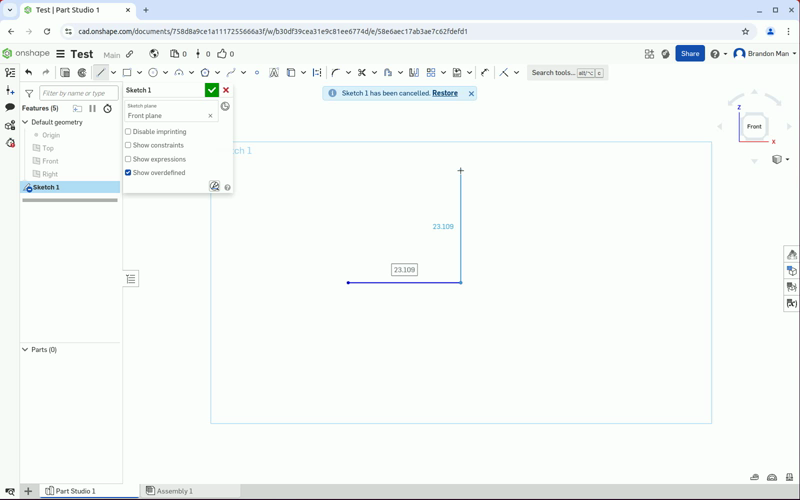
key_down(shift)
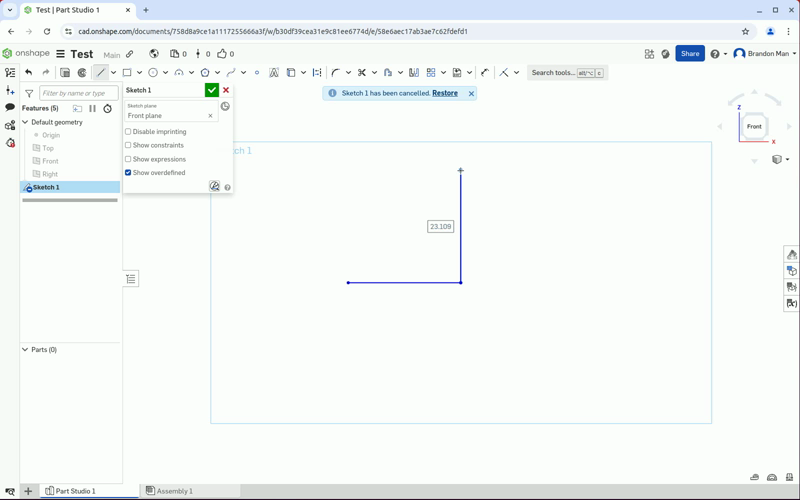
mouse_move(348, 170)
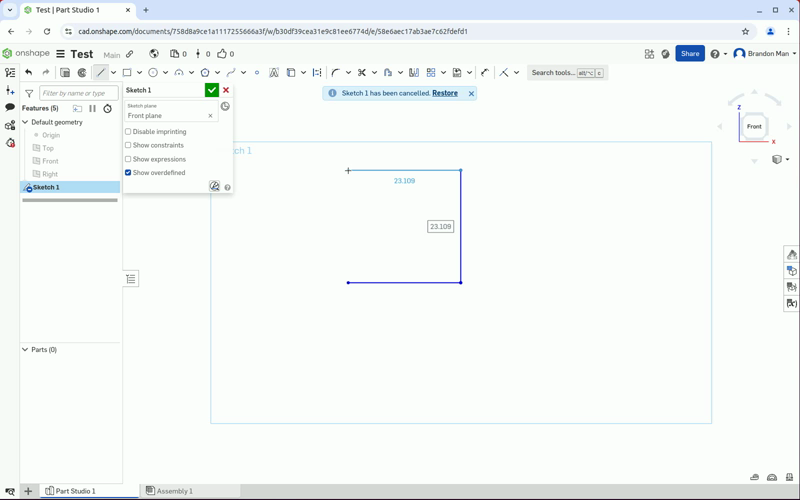
click(348, 170)
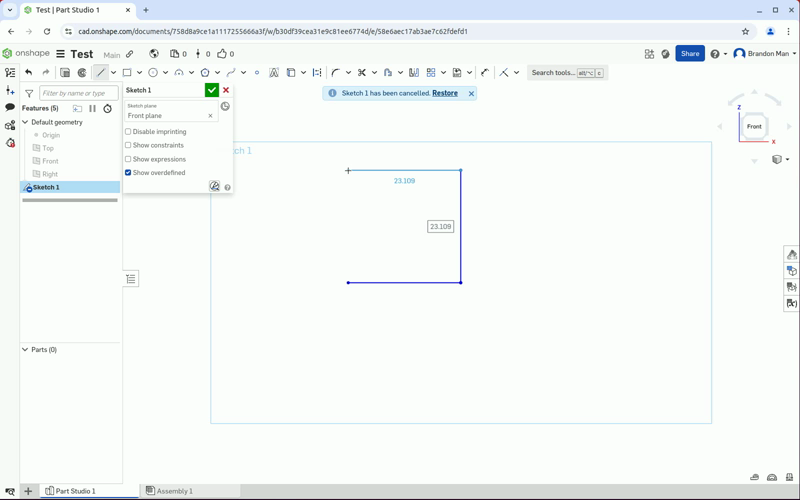
key_up(shift)
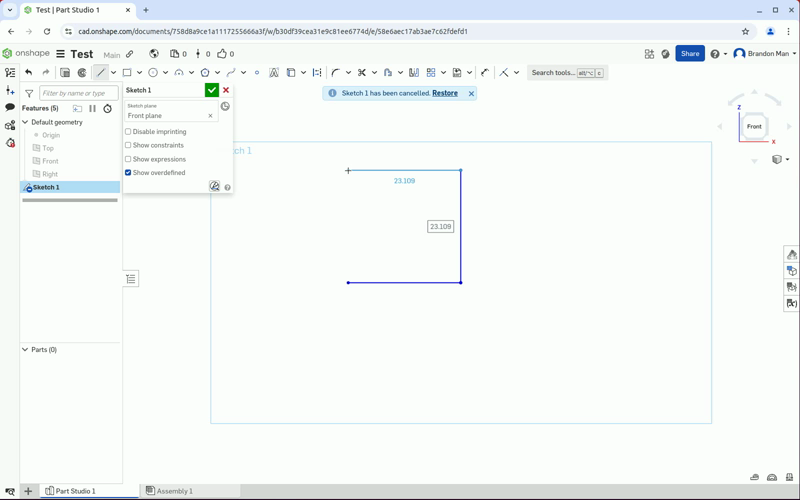
key_down(shift)
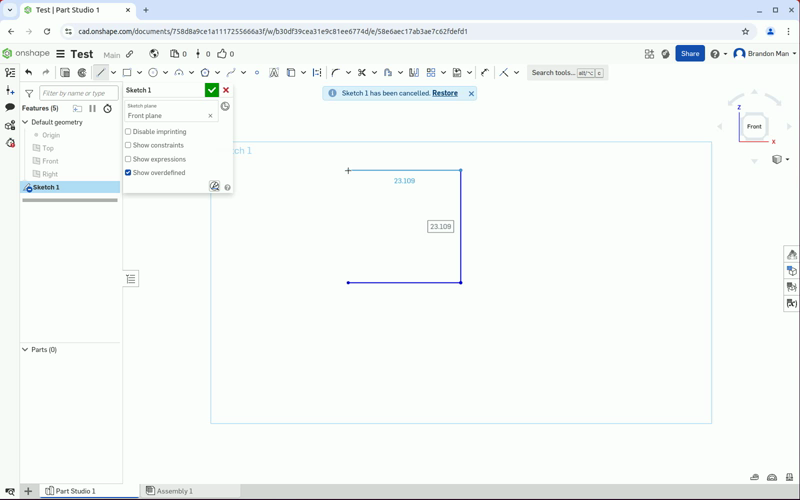
mouse_move(348, 282)
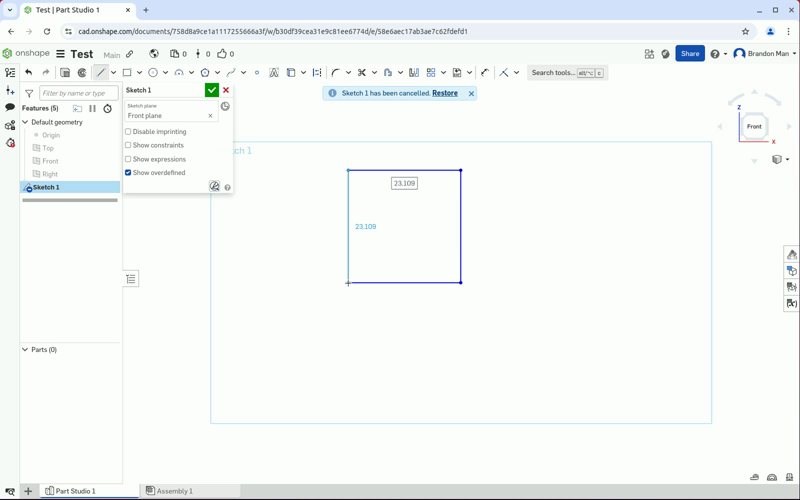
key_up(shift)
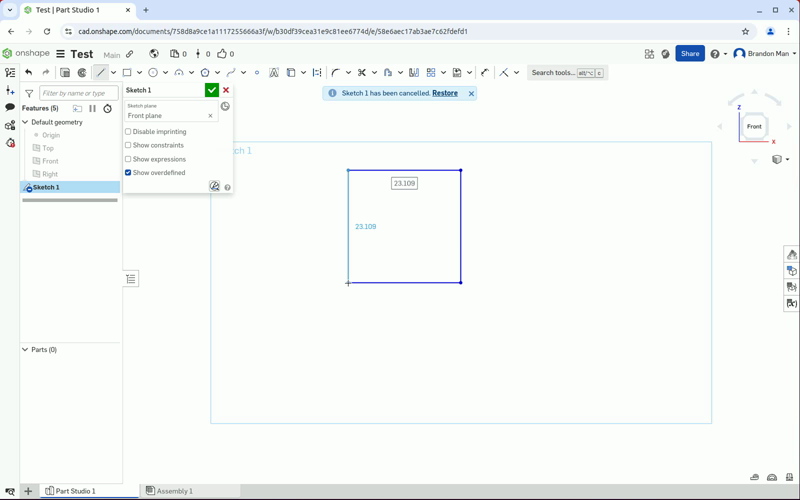
click(348, 282)
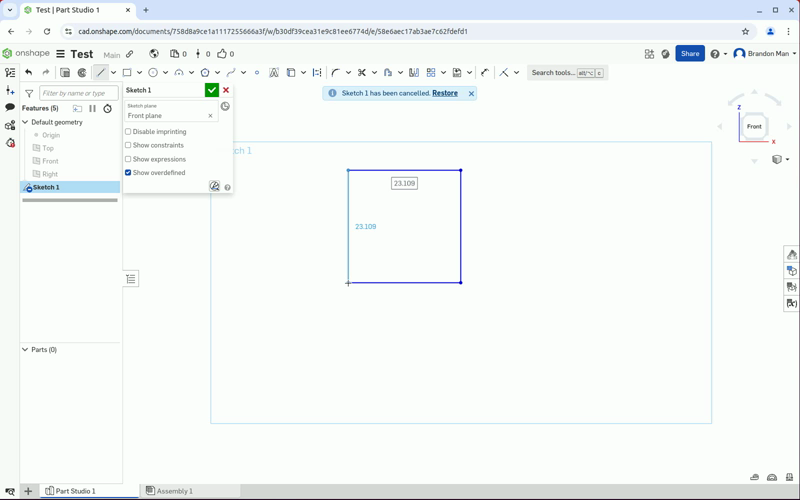
key(esc)
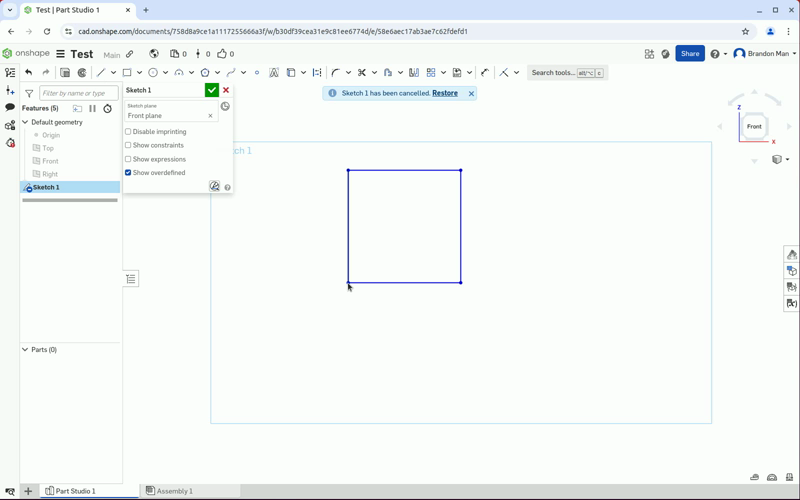
mouse_move(398, 208)
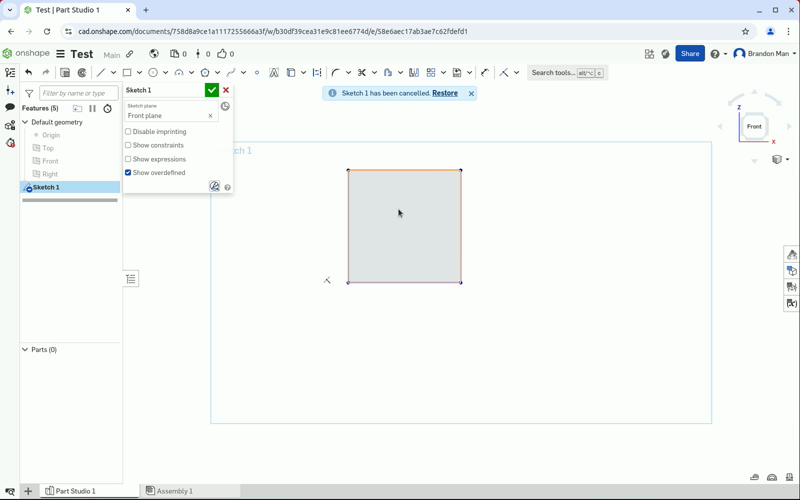
click(398, 208)
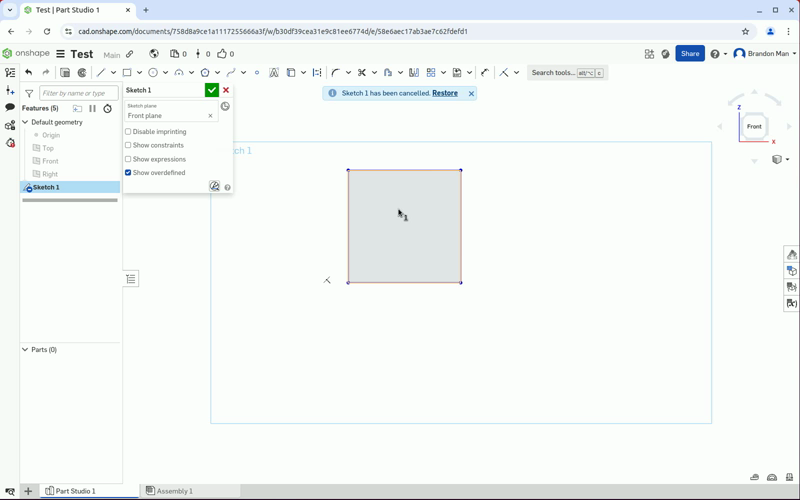
mouse_move(73, 352)
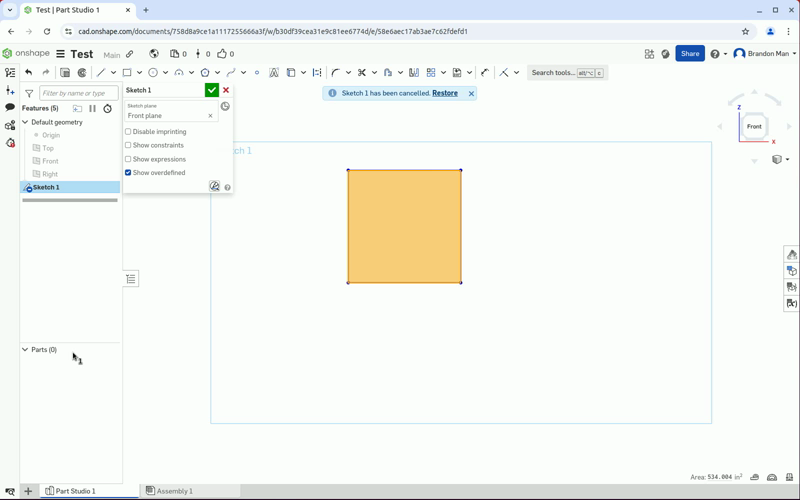
key(shift+y)
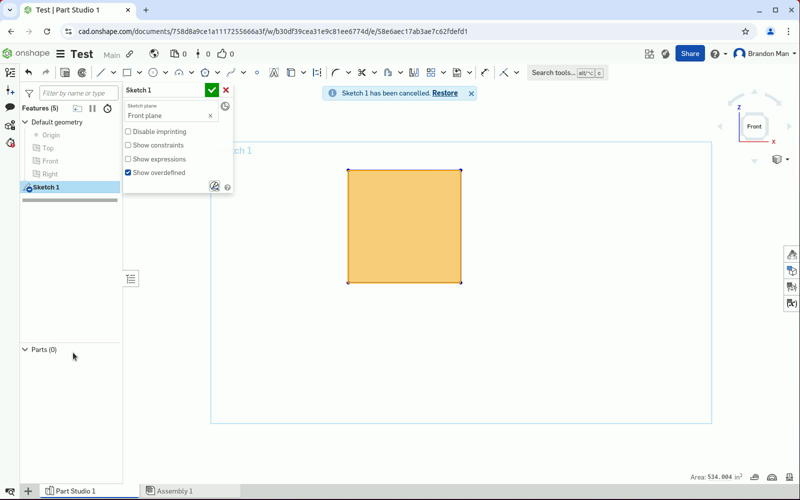
key(shift+e)
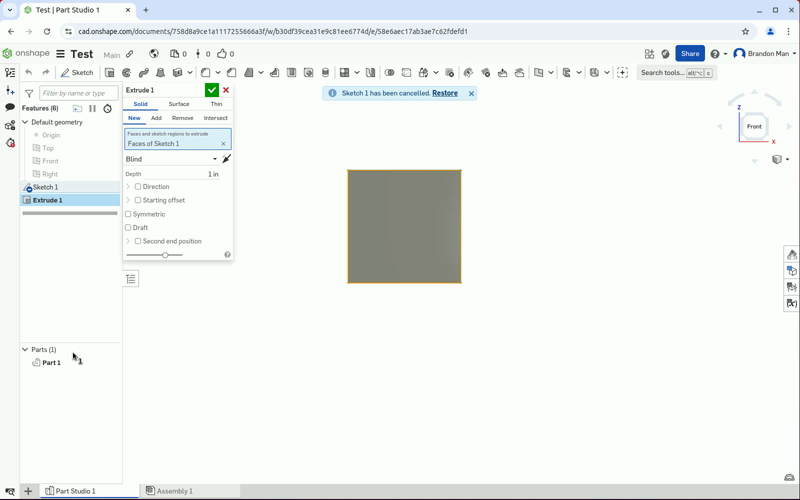
mouse_move(143, 106)
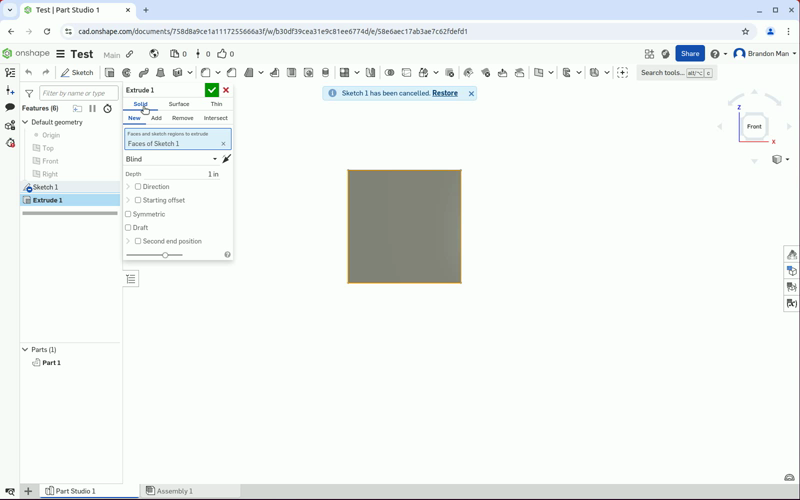
click(143, 106)
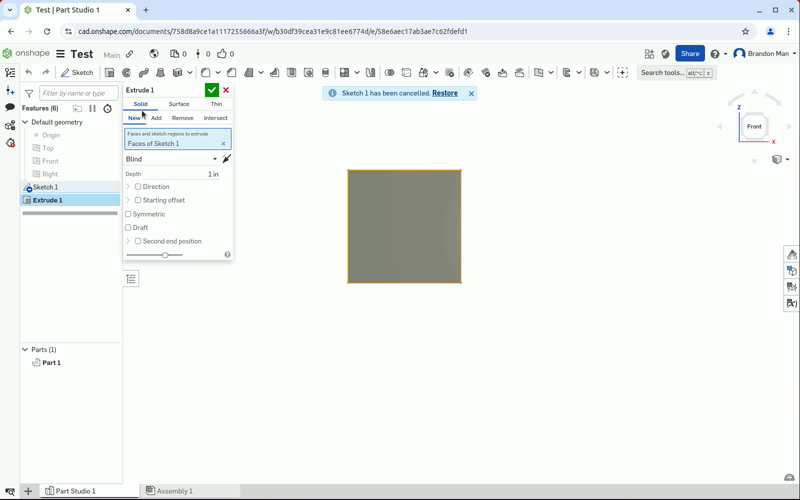
mouse_move(137, 120)
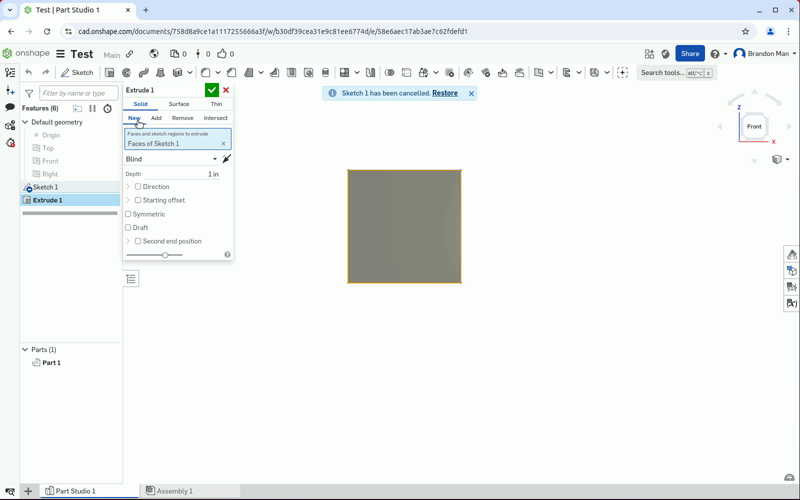
click(137, 120)
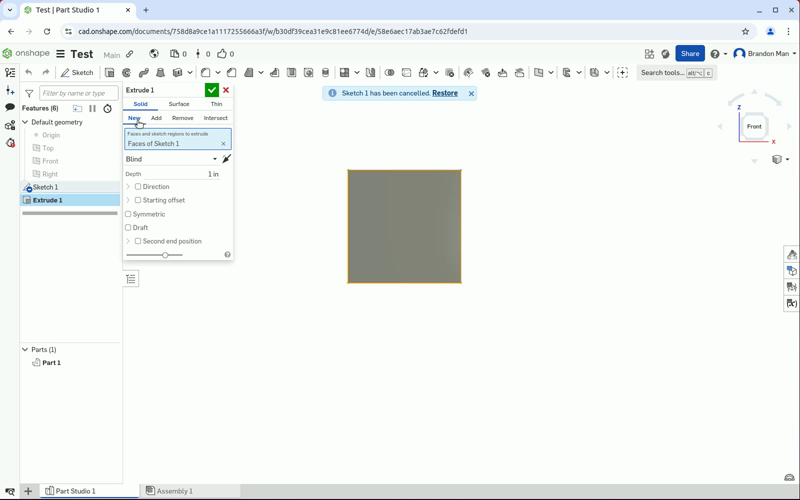
key(tab, 4)
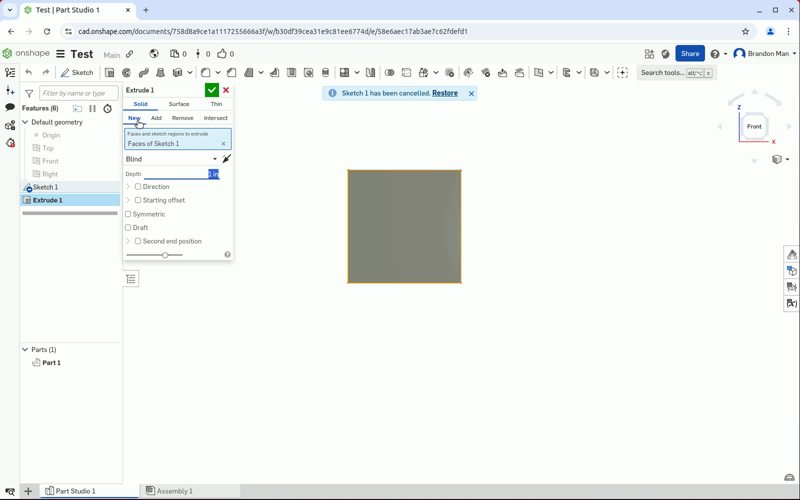
text(23.108)
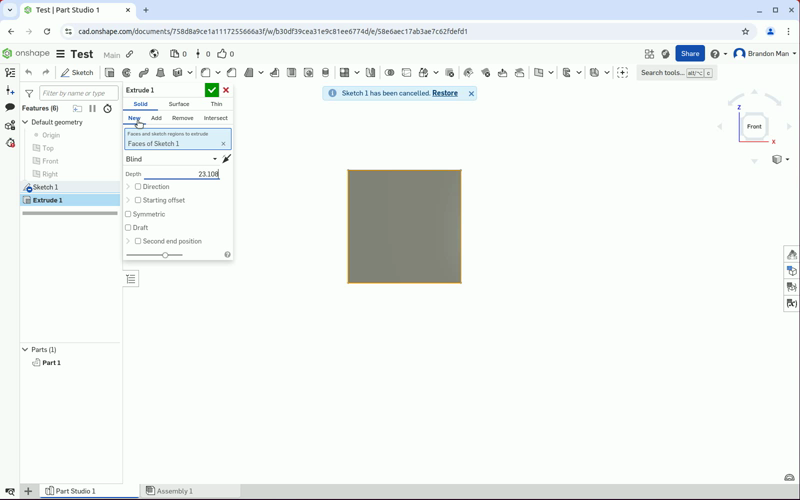
key(enter)
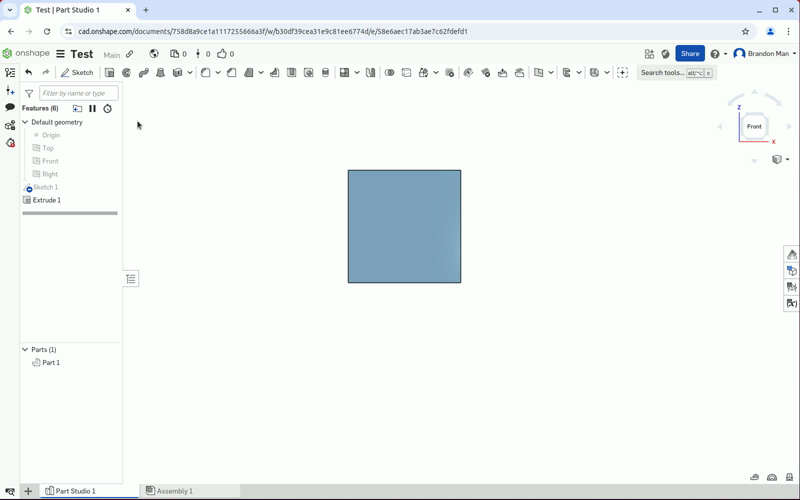
key(shift+h)
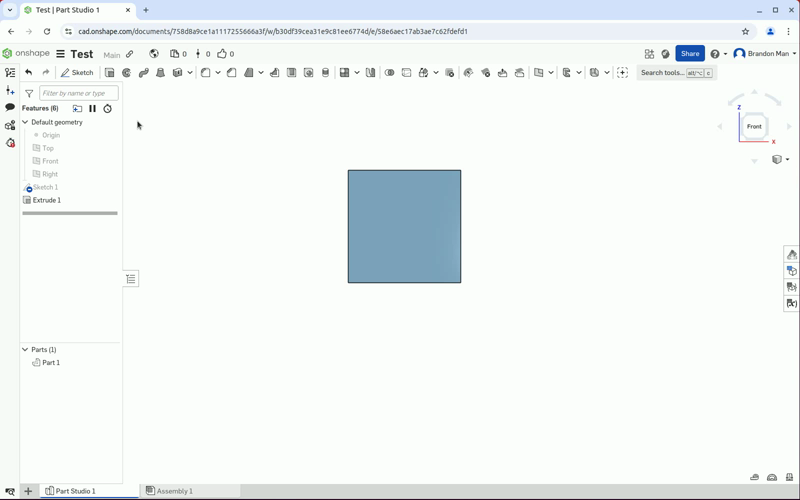
key(shift+h)
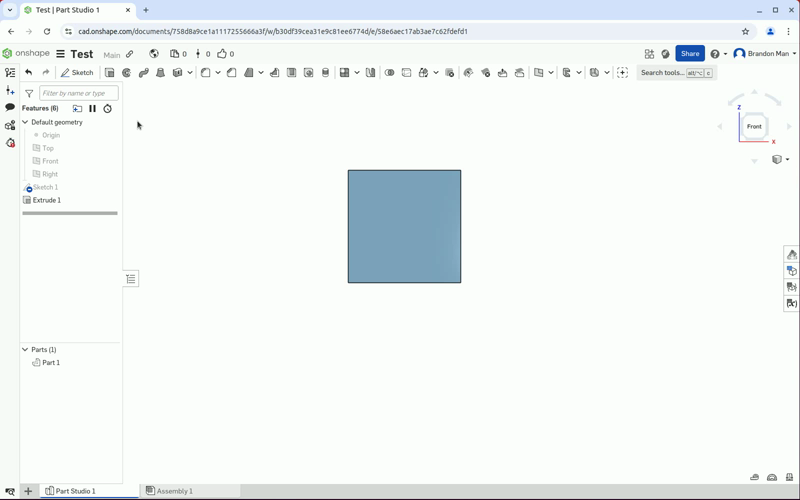
mouse_move(73, 189)
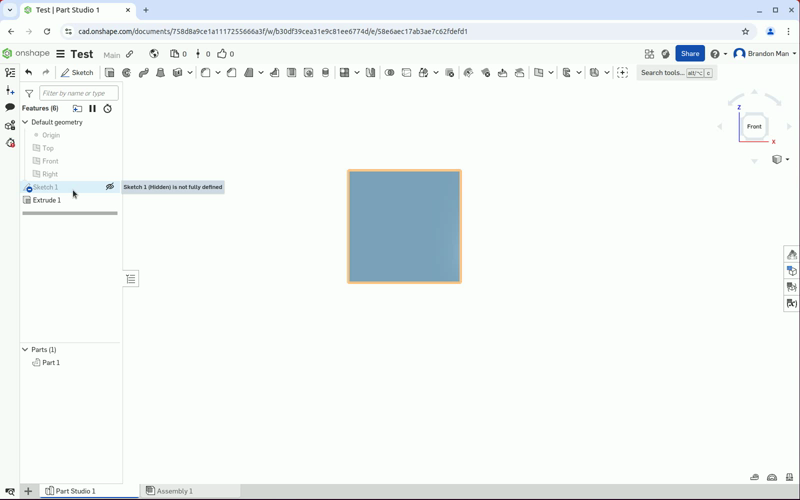
click(73, 189)
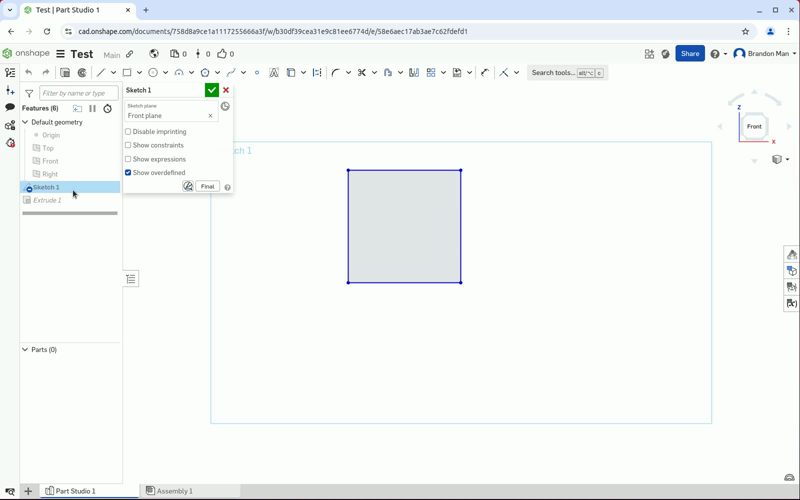
mouse_move(229, 92)
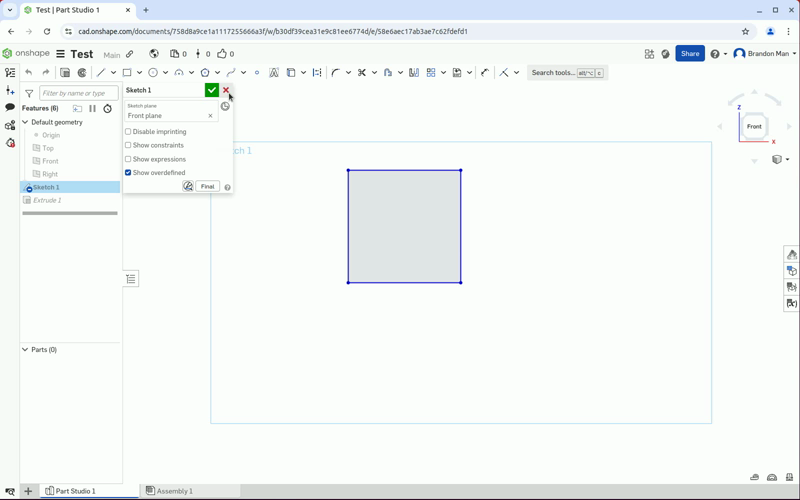
click(229, 92)
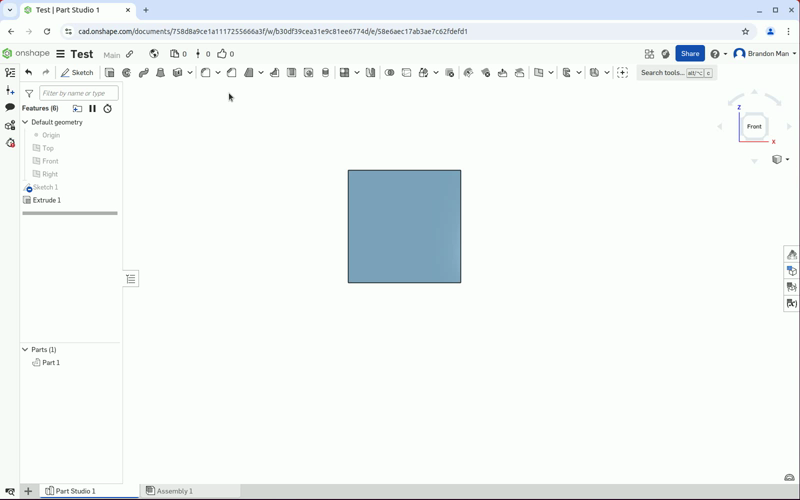
mouse_move(541, 75)
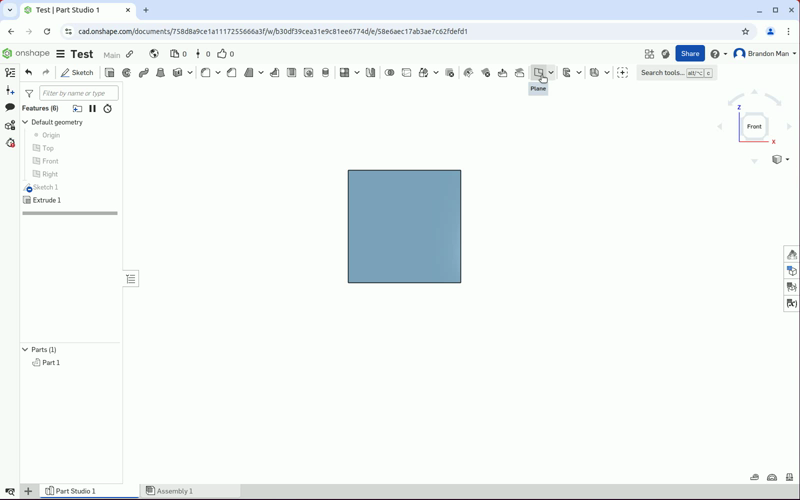
click(541, 75)
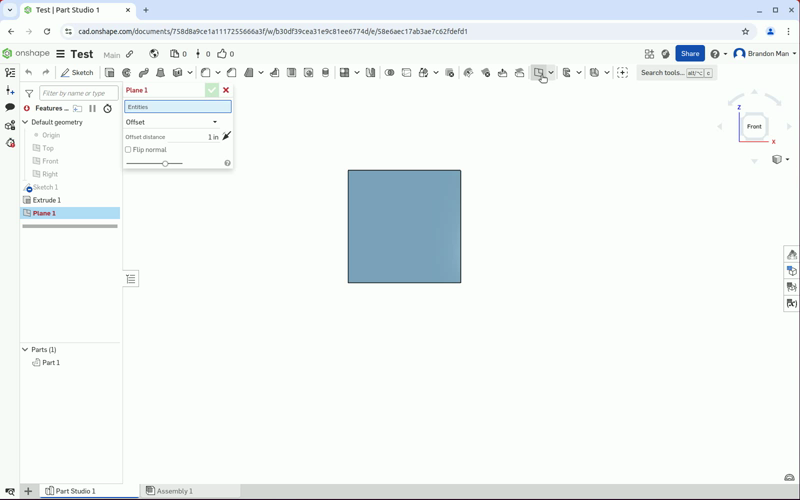
mouse_move(73, 163)
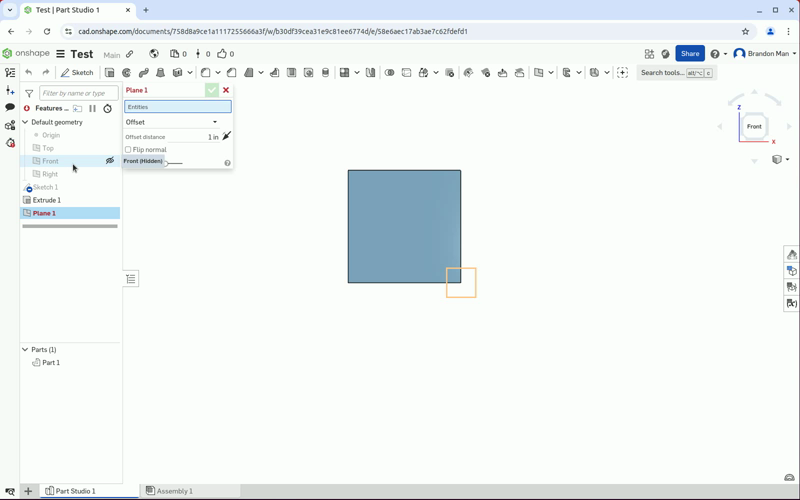
click(73, 163)
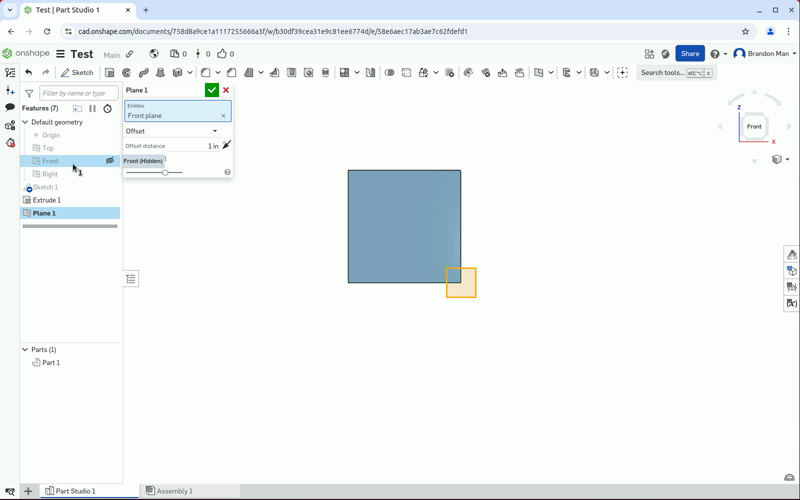
key(tab, 2)
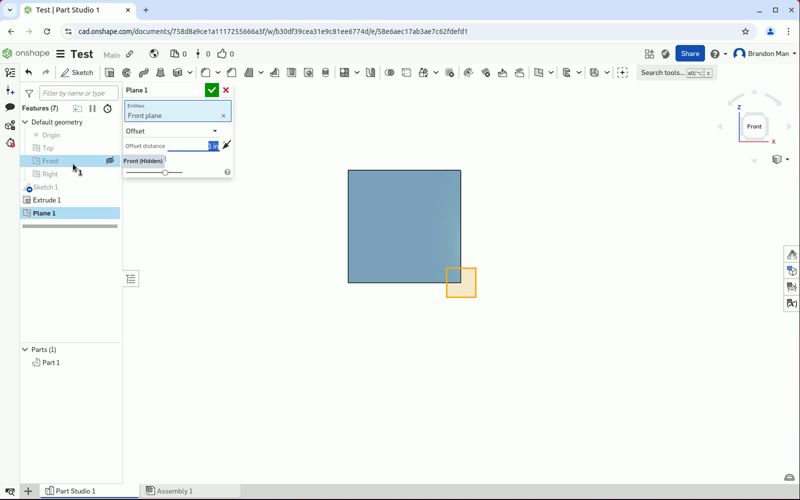
text(23.108)
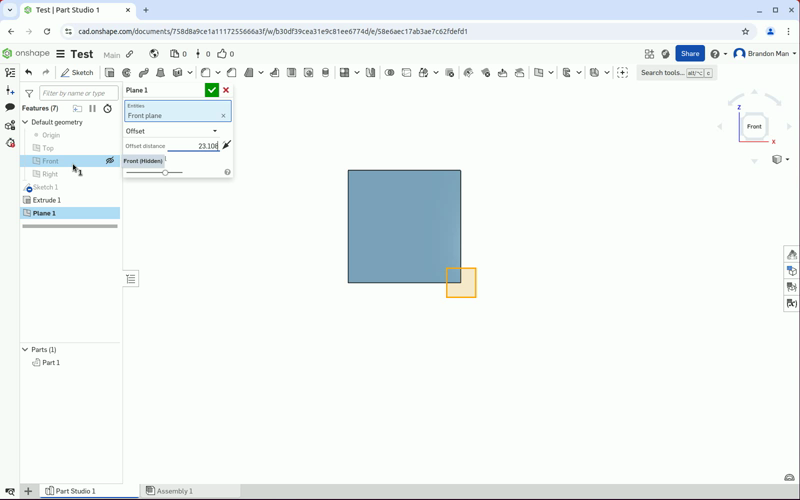
key(enter, 2)
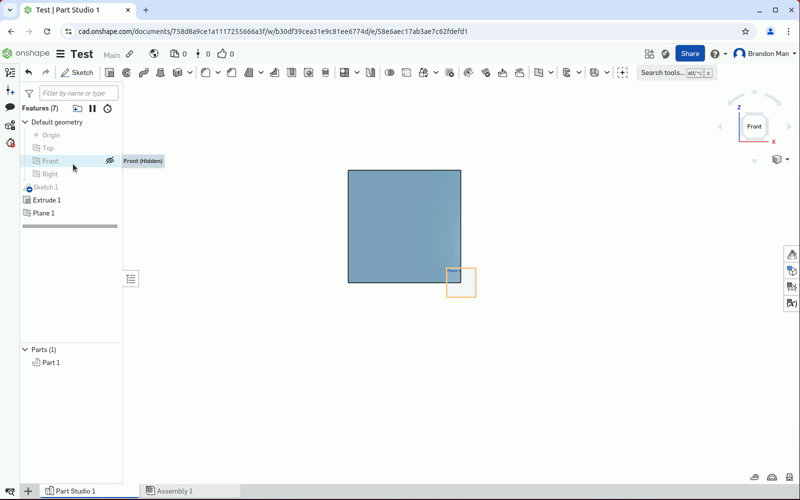
key(shift+s)
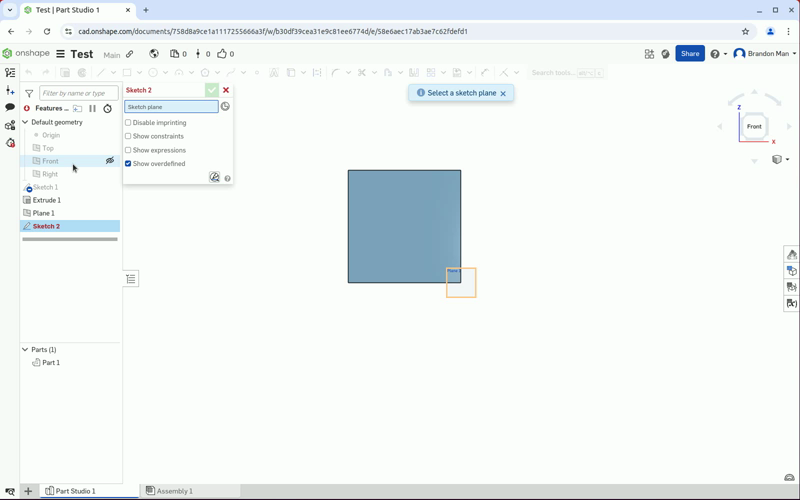
mouse_move(73, 215)
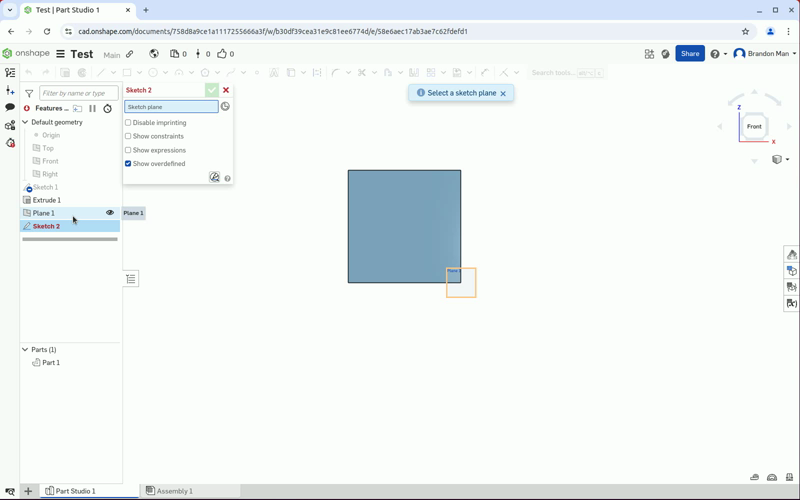
click(73, 215)
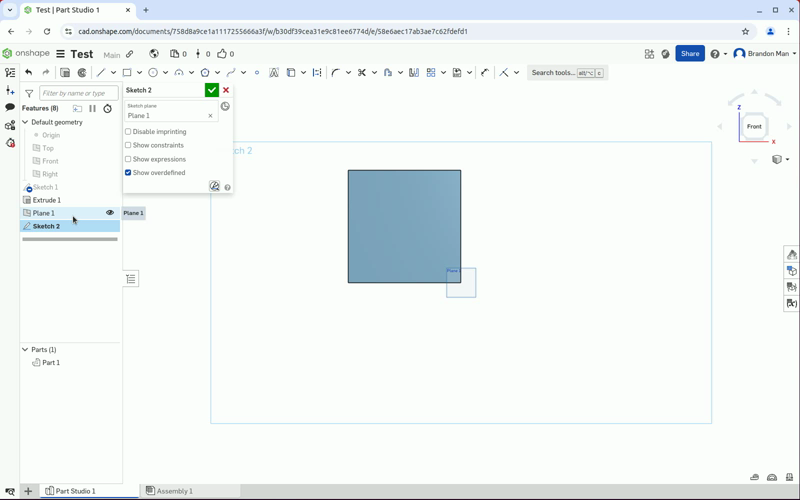
mouse_move(73, 352)
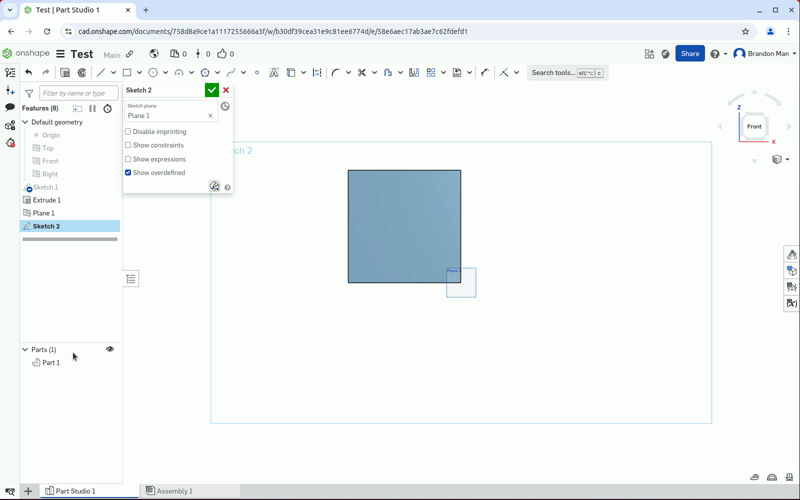
key(y)
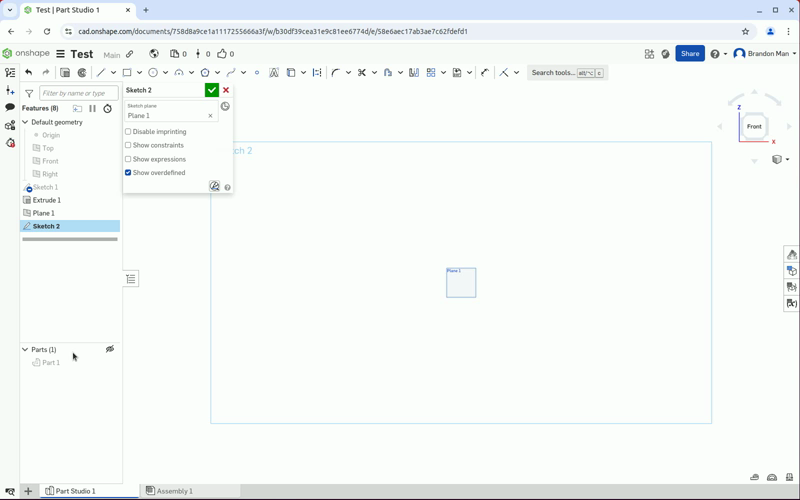
key(l)
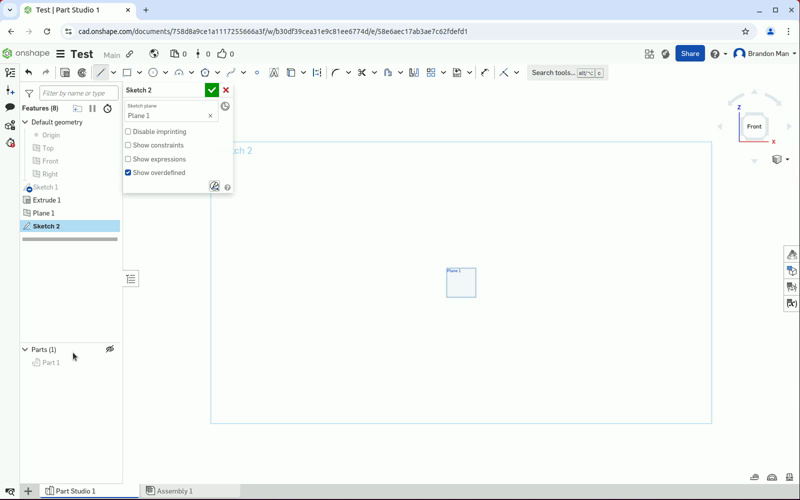
key_down(shift)
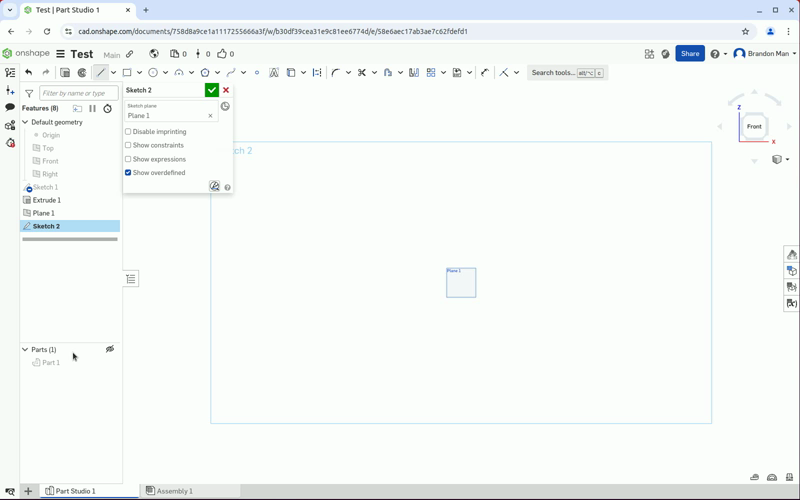
mouse_move(353, 278)
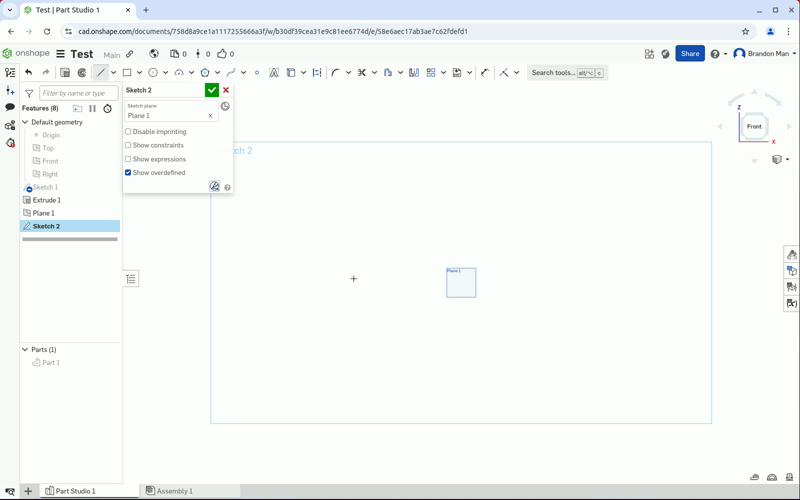
click(353, 278)
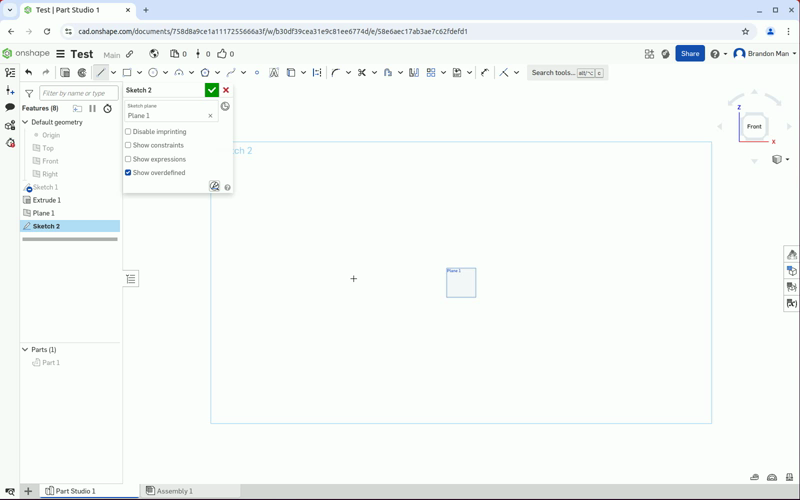
key_up(shift)
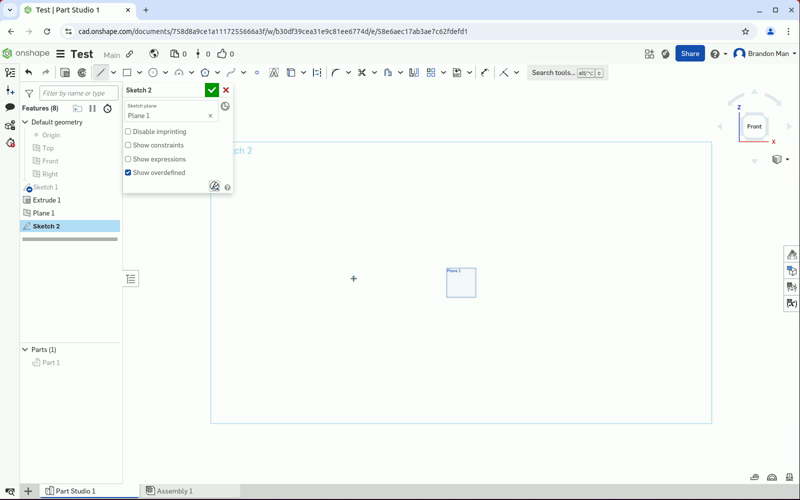
key_down(shift)
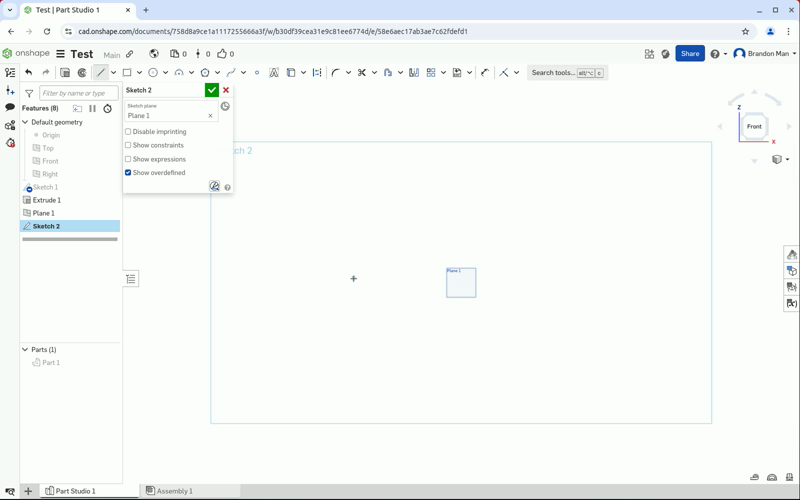
mouse_move(455, 278)
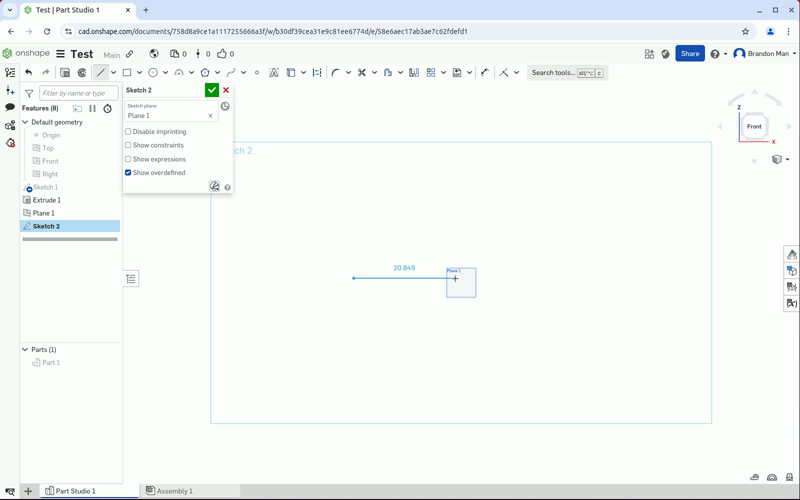
click(455, 278)
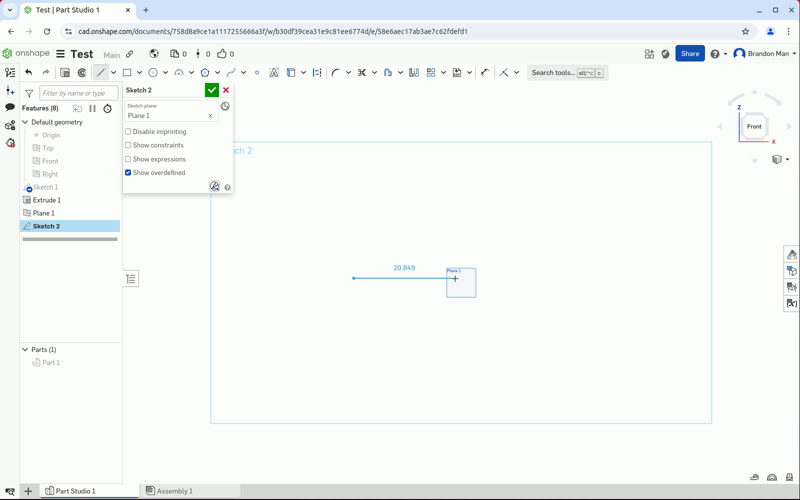
key_up(shift)
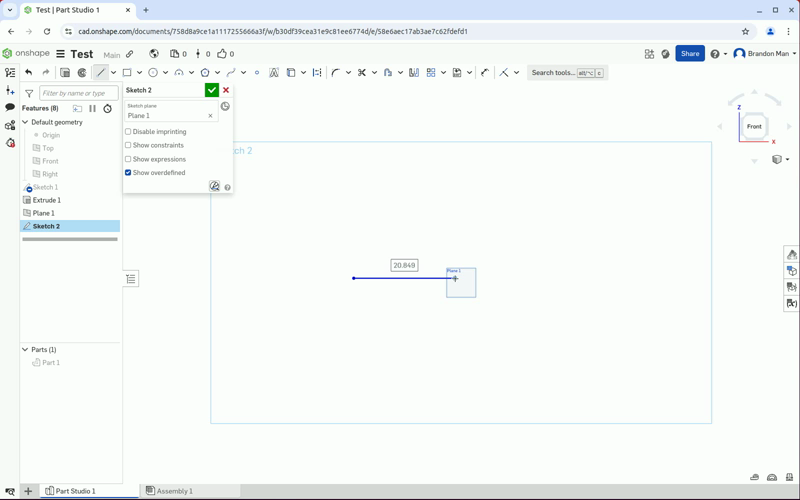
key_down(shift)
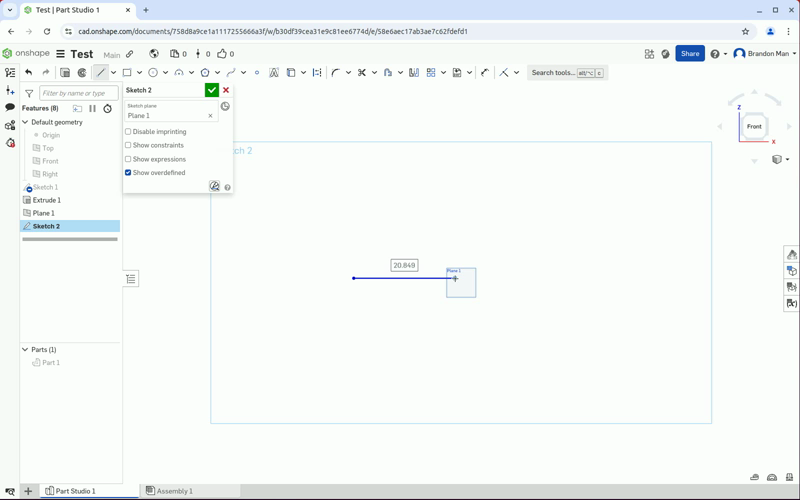
mouse_move(455, 174)
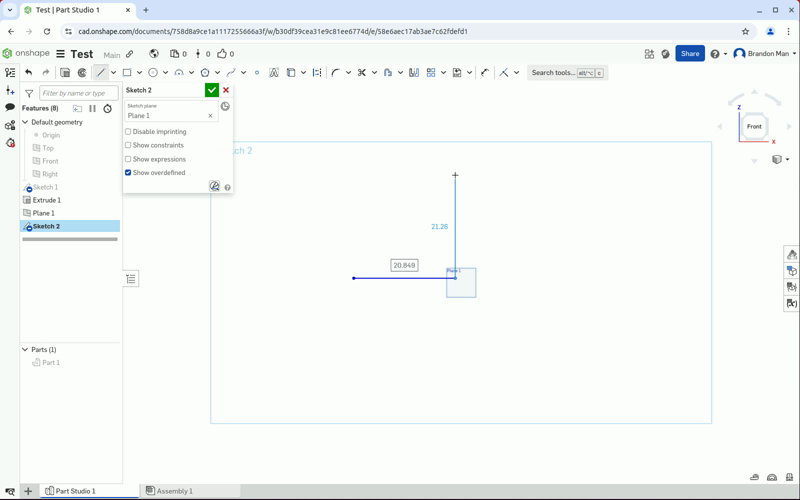
click(455, 174)
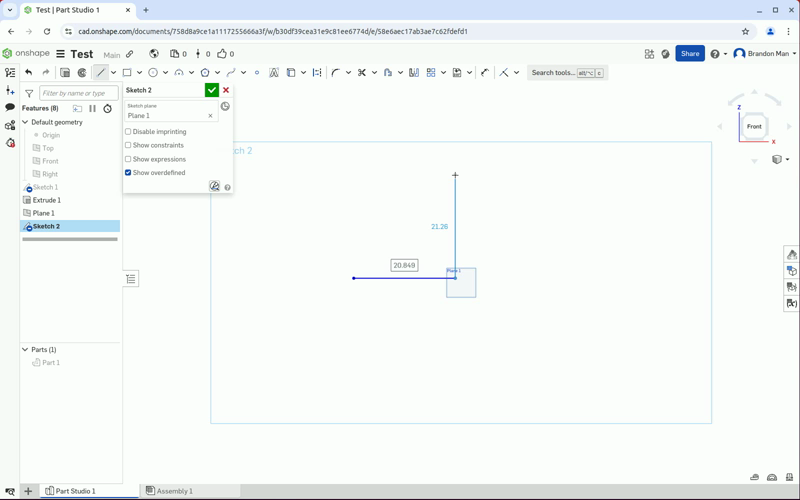
key_up(shift)
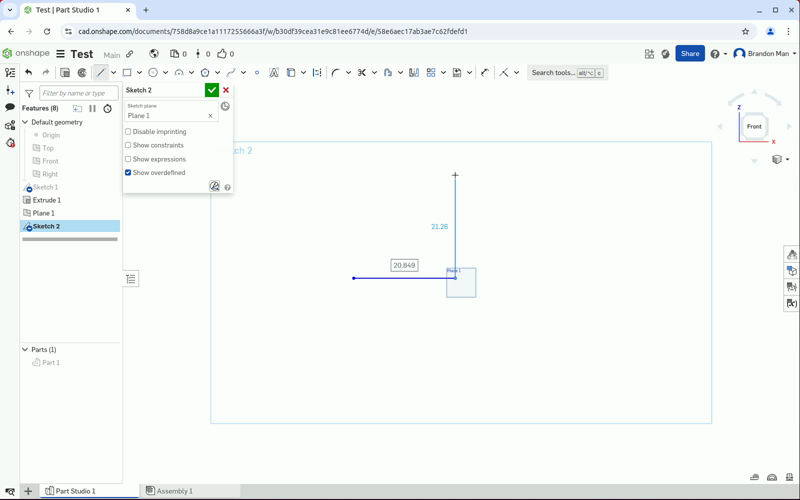
key_down(shift)
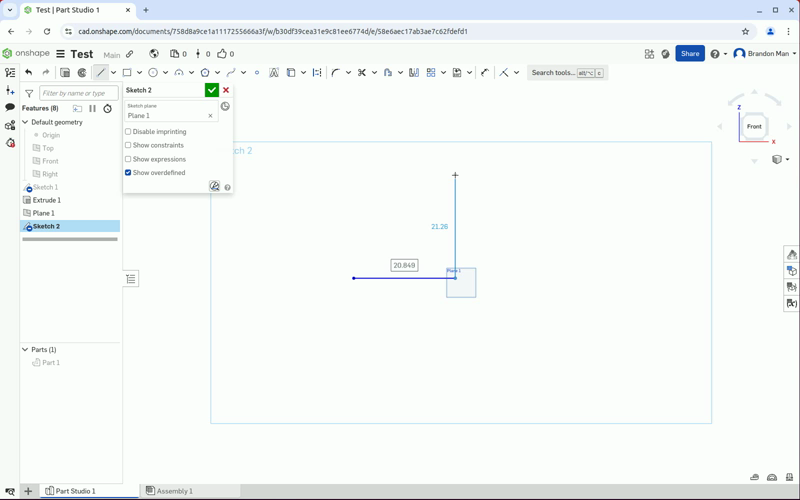
mouse_move(353, 174)
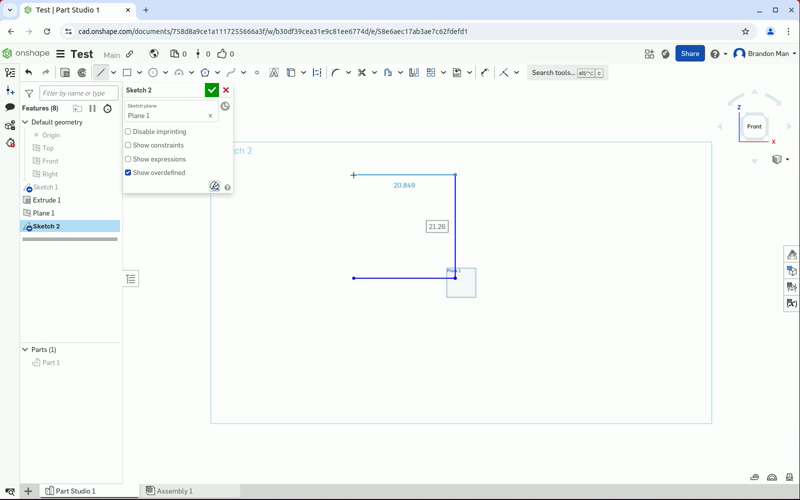
click(353, 174)
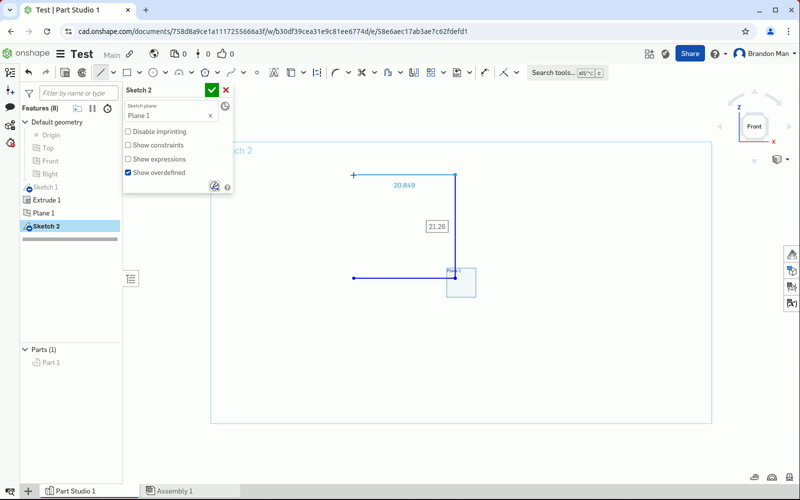
key_up(shift)
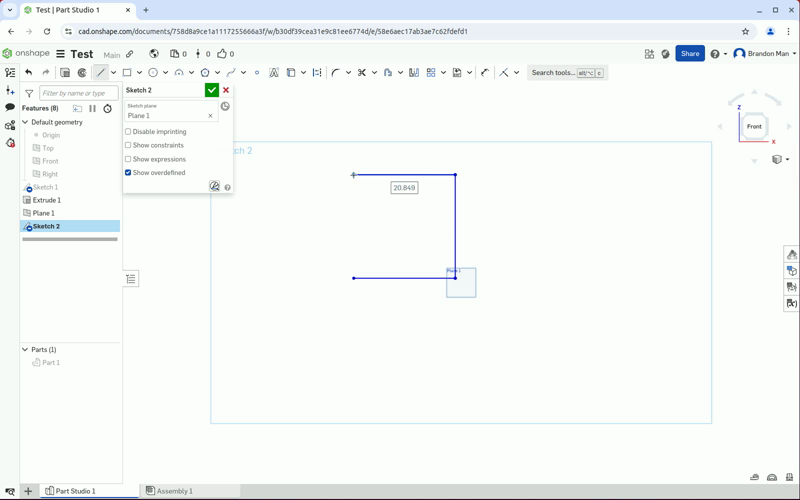
key_down(shift)
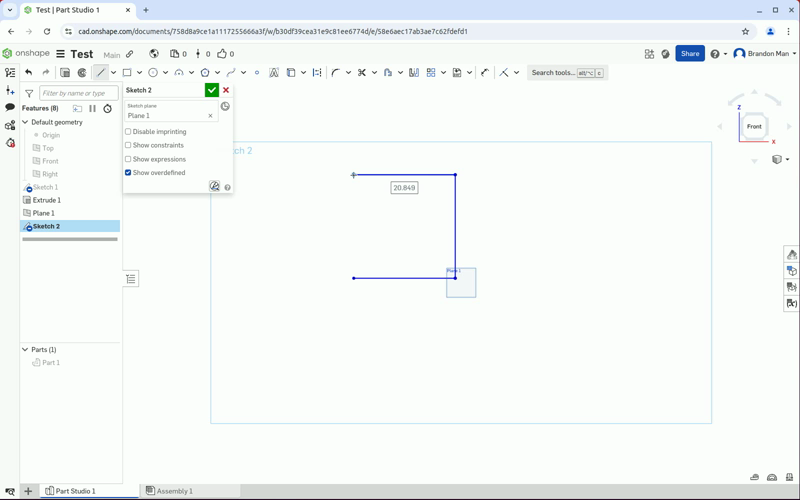
mouse_move(353, 278)
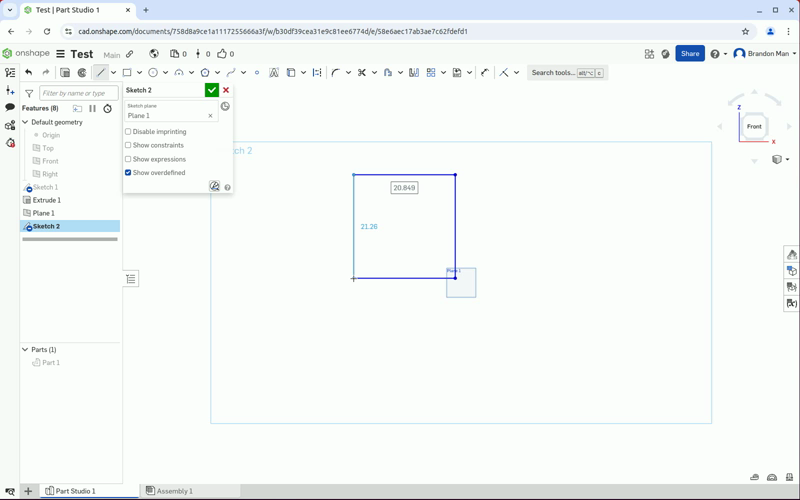
key_up(shift)
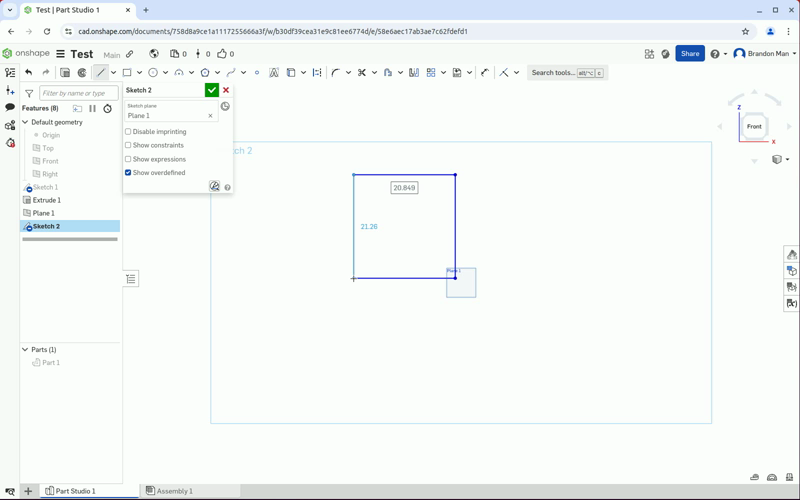
click(353, 278)
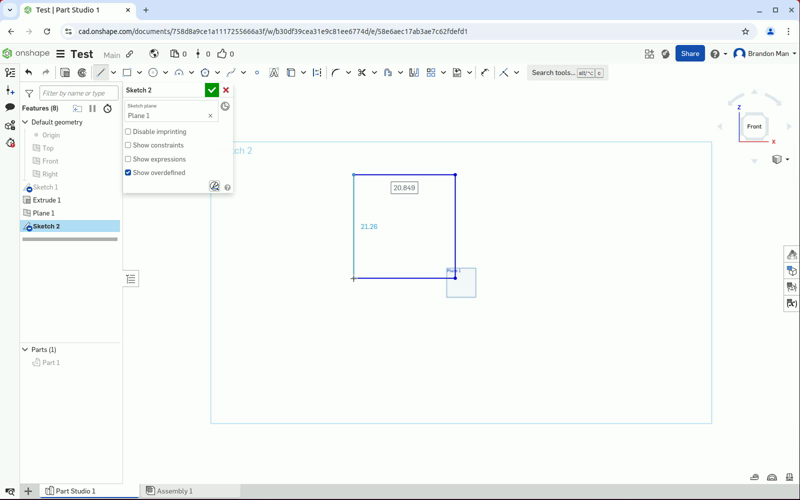
key(esc)
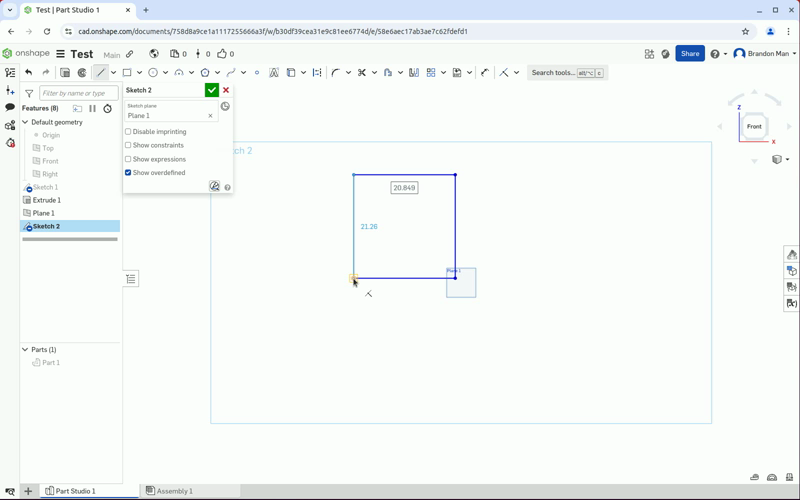
mouse_move(418, 261)
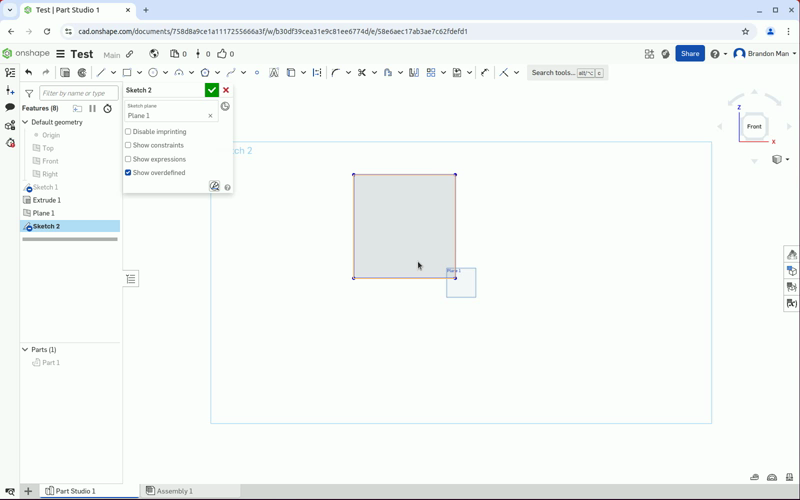
click(418, 261)
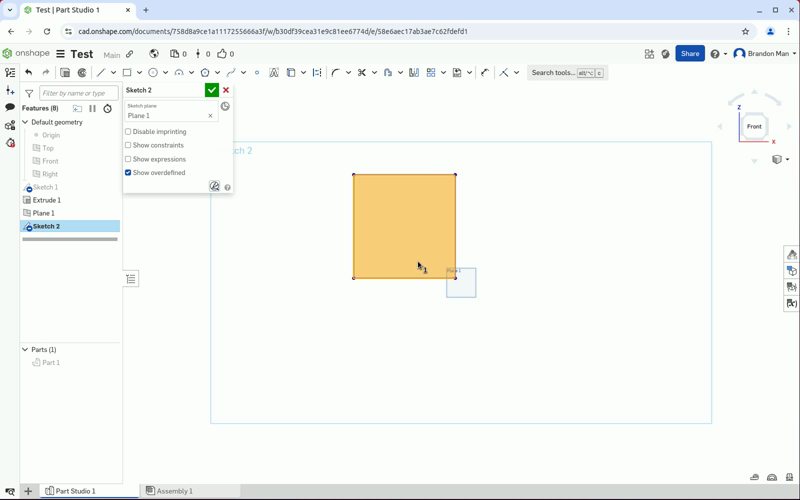
mouse_move(73, 352)
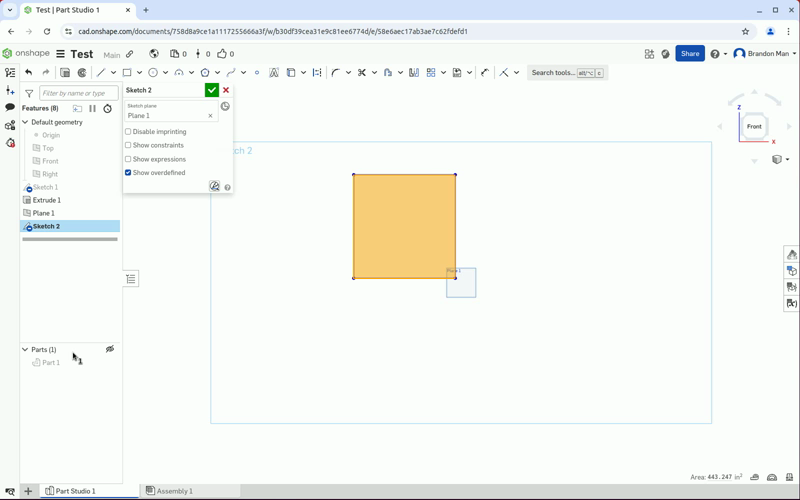
key(shift+y)
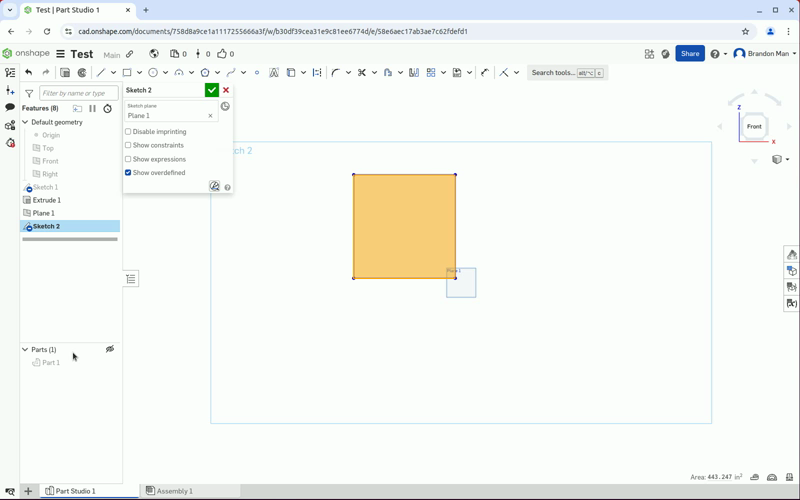
key(shift+e)
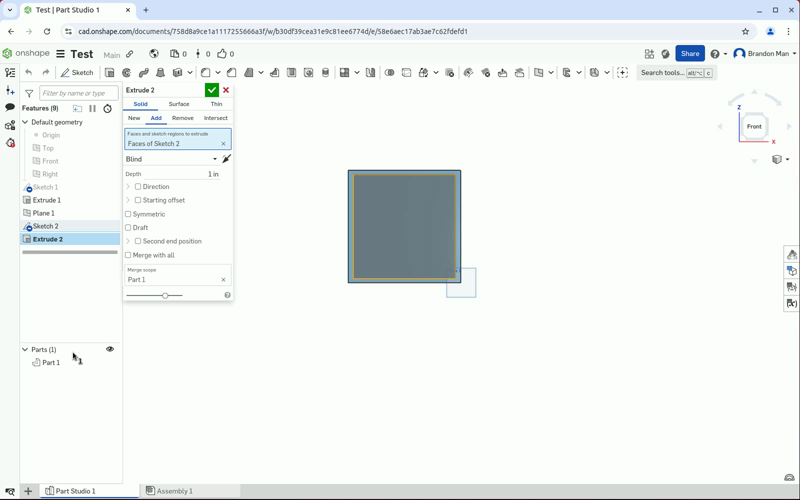
mouse_move(143, 106)
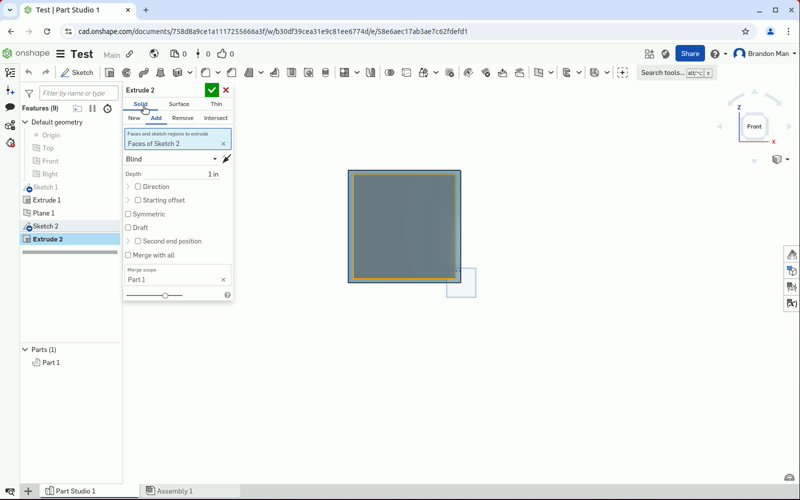
click(143, 106)
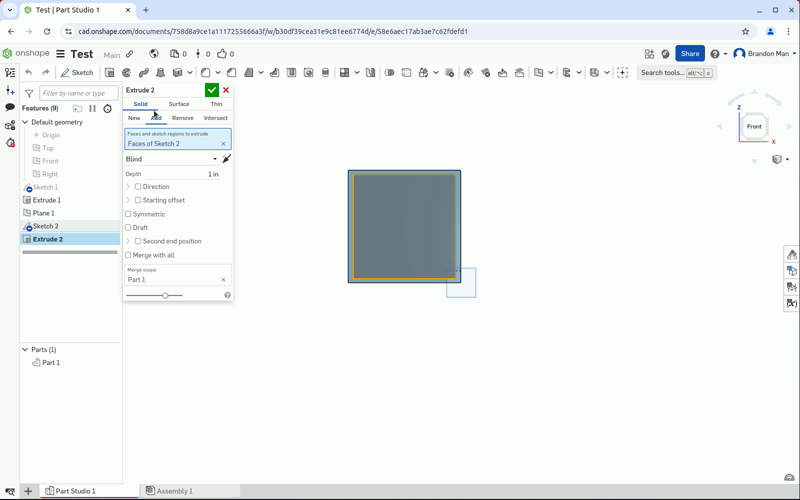
mouse_move(186, 120)
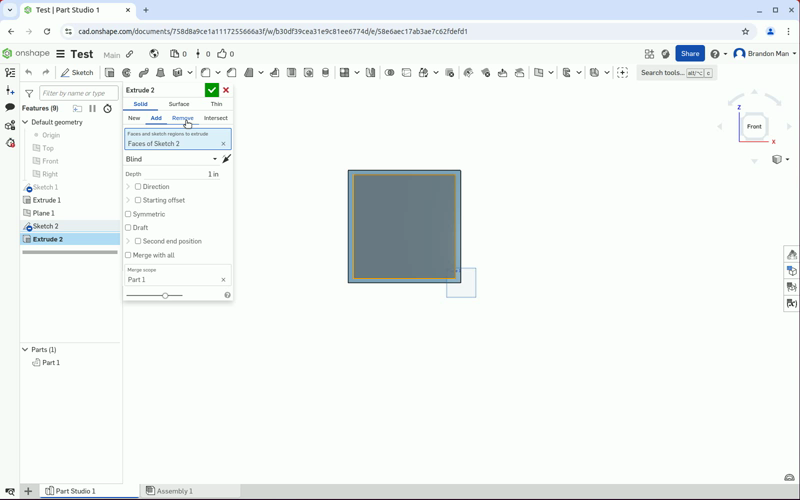
click(186, 120)
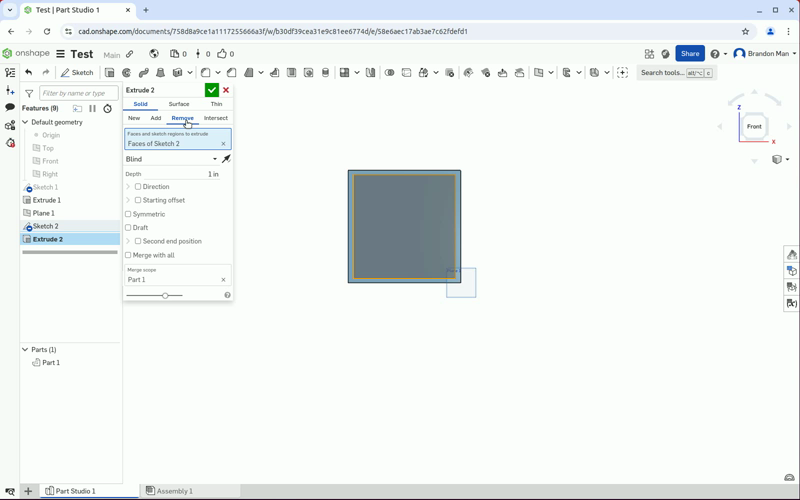
key(tab, 4)
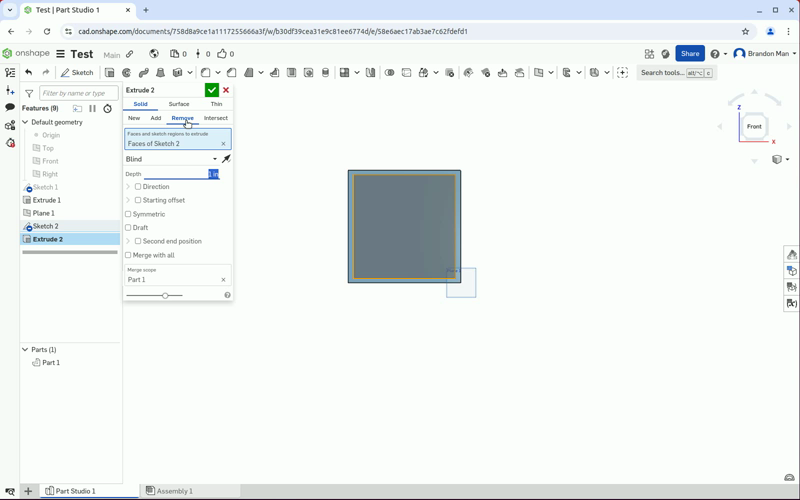
text(21.905)
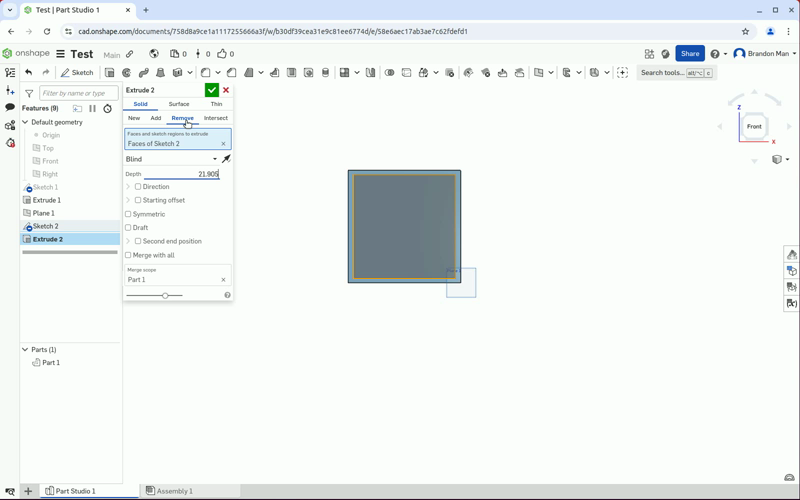
key(tab, 6)
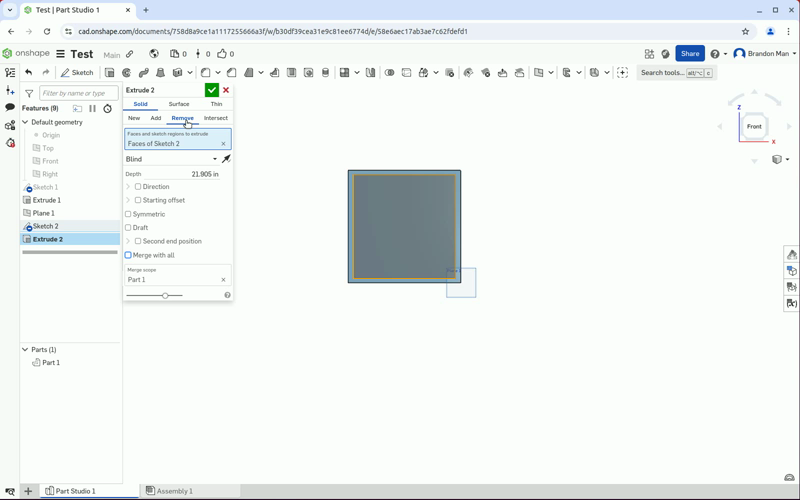
key(space)
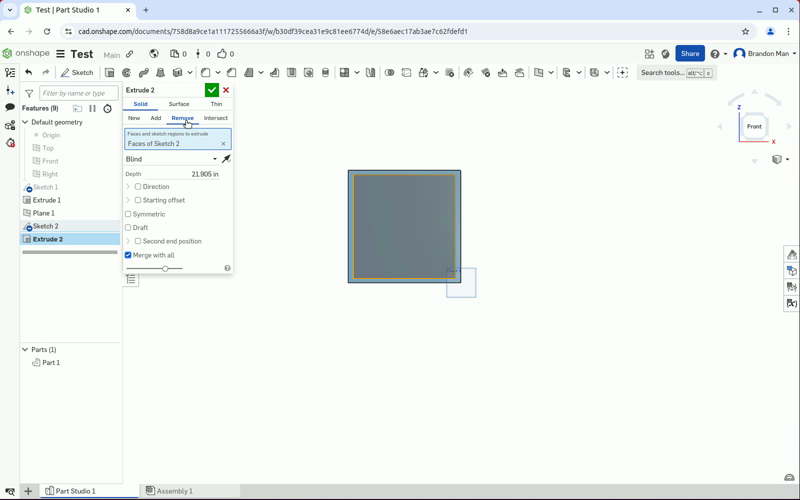
key(enter)
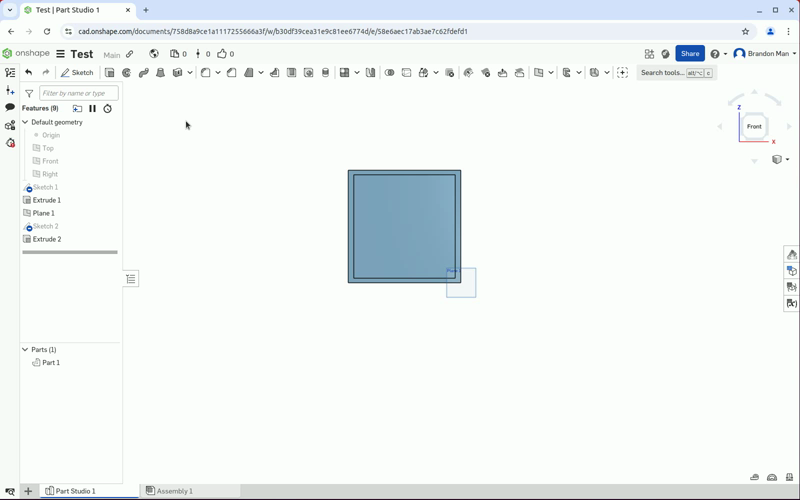
key(shift+h)
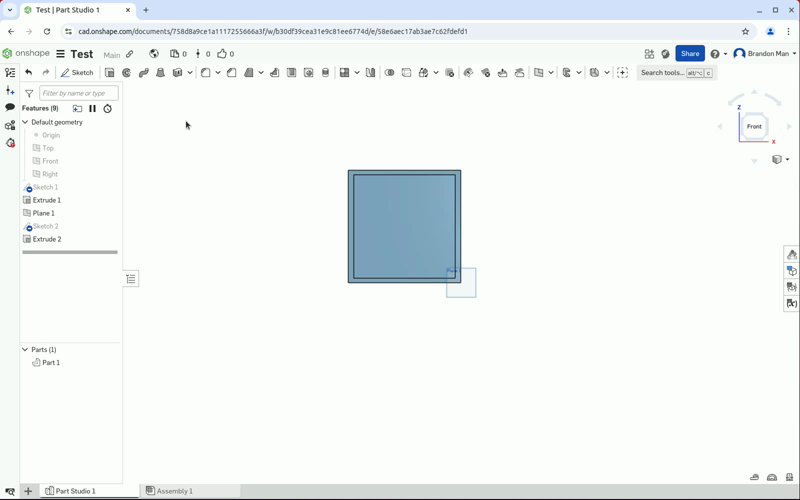
key(shift+h)
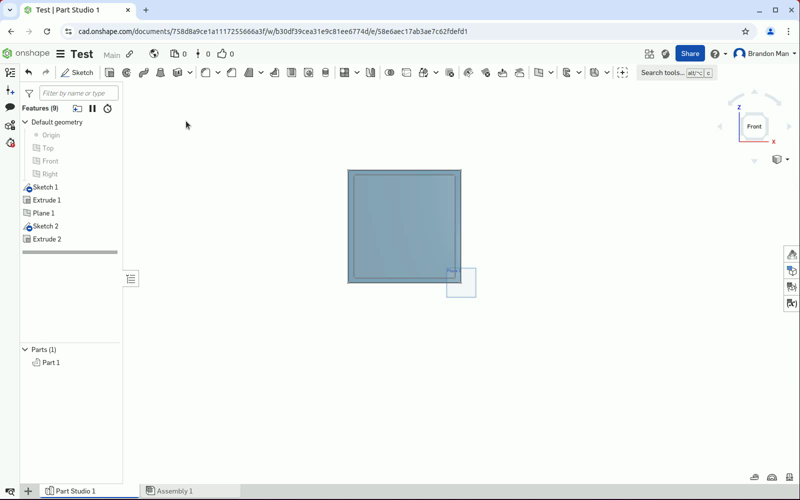
key(shift+7)
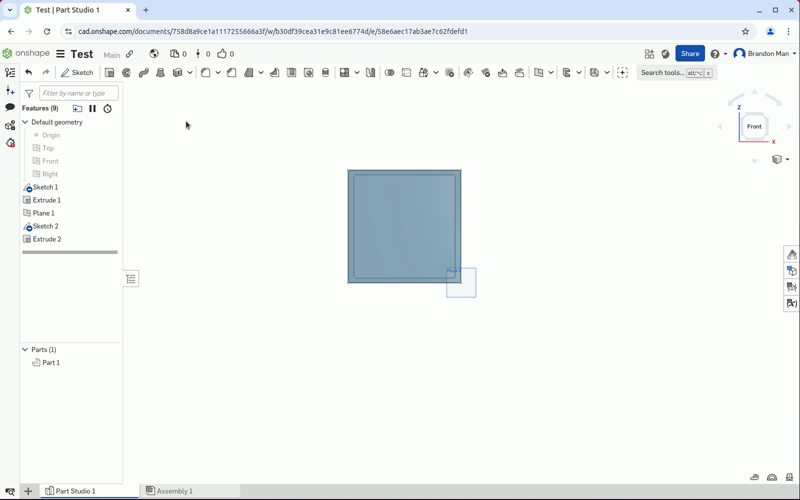
key(left, 2)
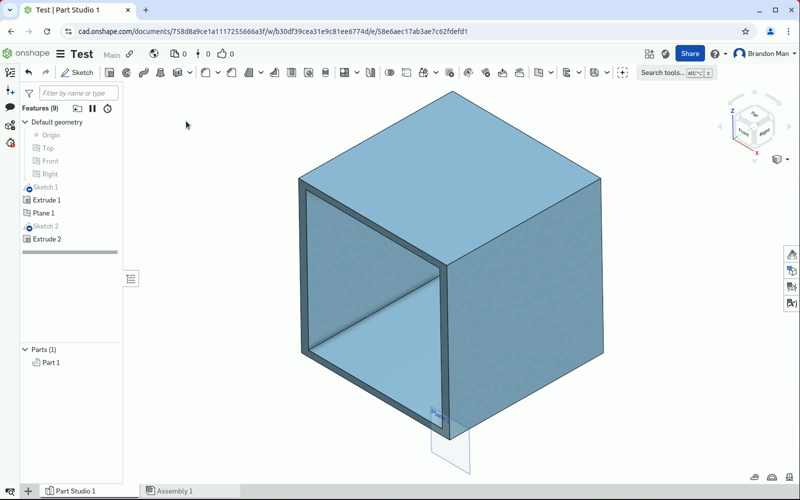
key(down, 2)
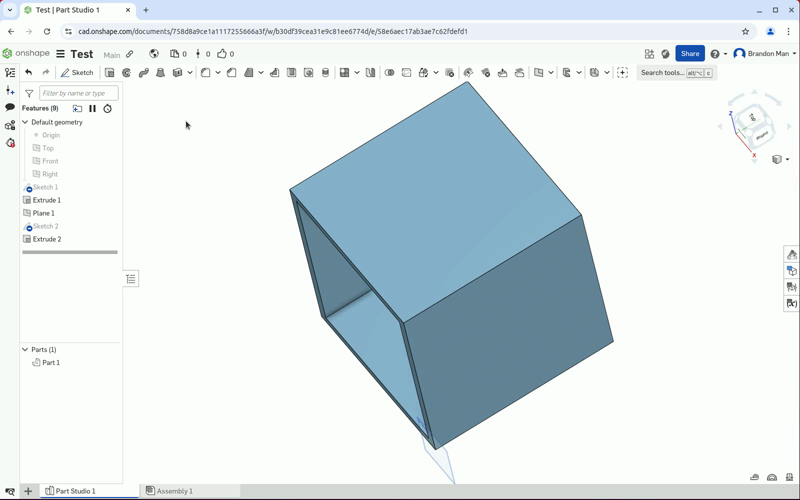
key(up, 2)
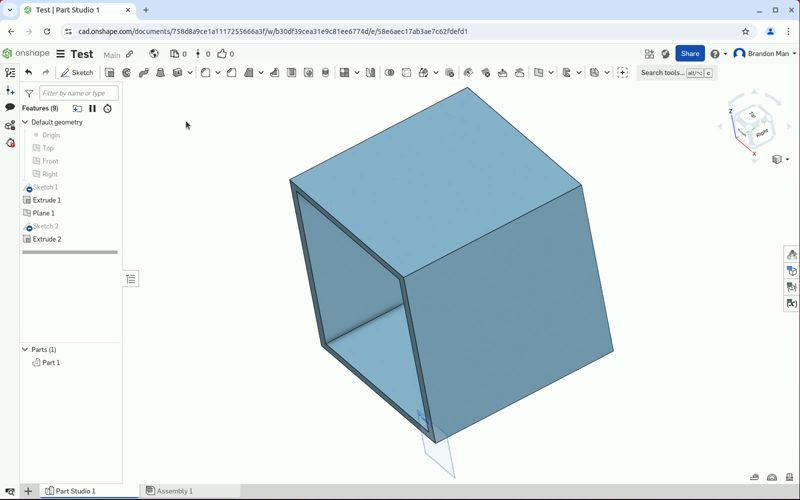
key(right, 2)
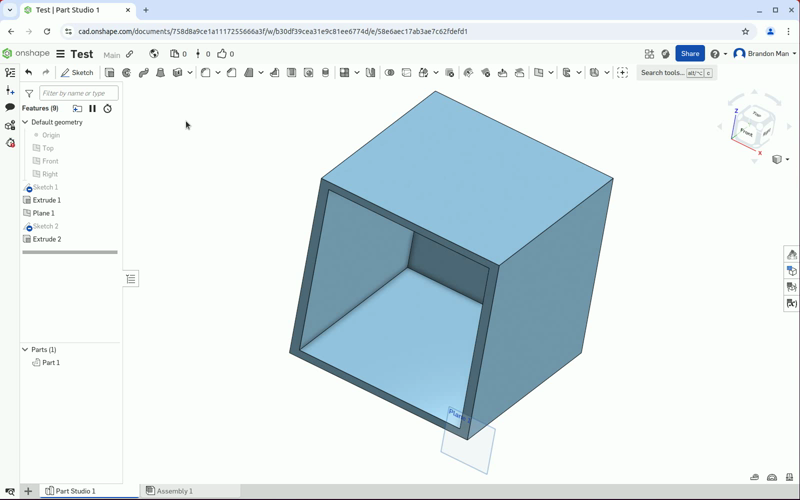
mouse_move(73, 189)
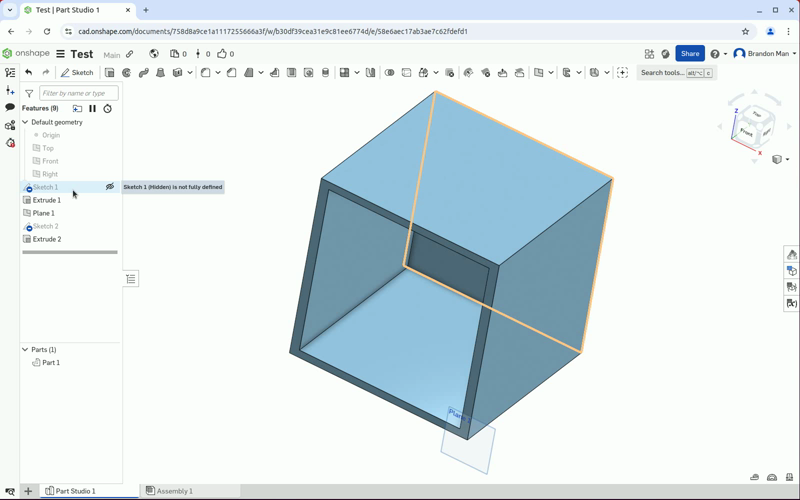
click(73, 189)